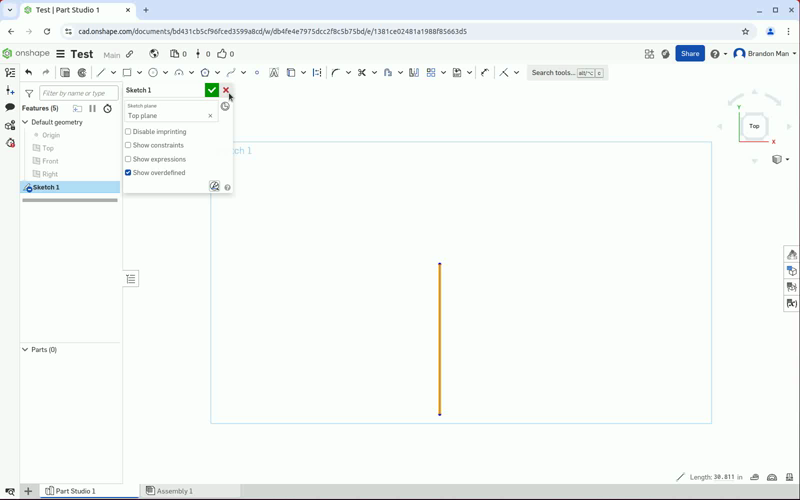
key(shift+h)
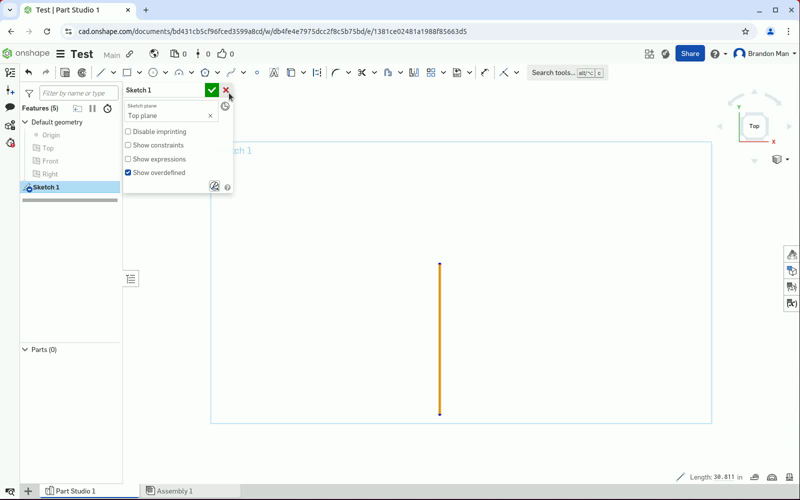
key(shift+s)
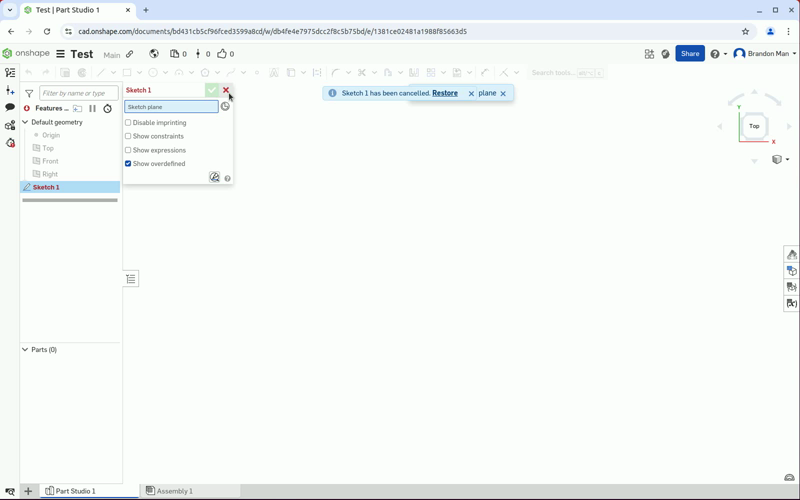
mouse_move(73, 150)
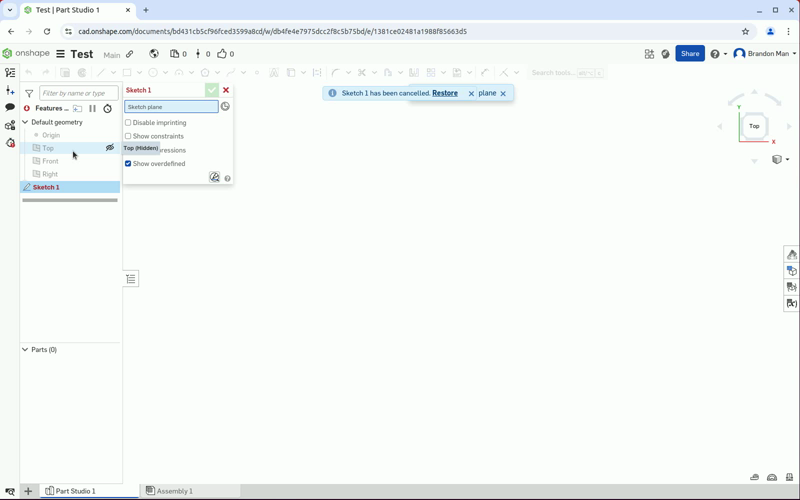
click(73, 150)
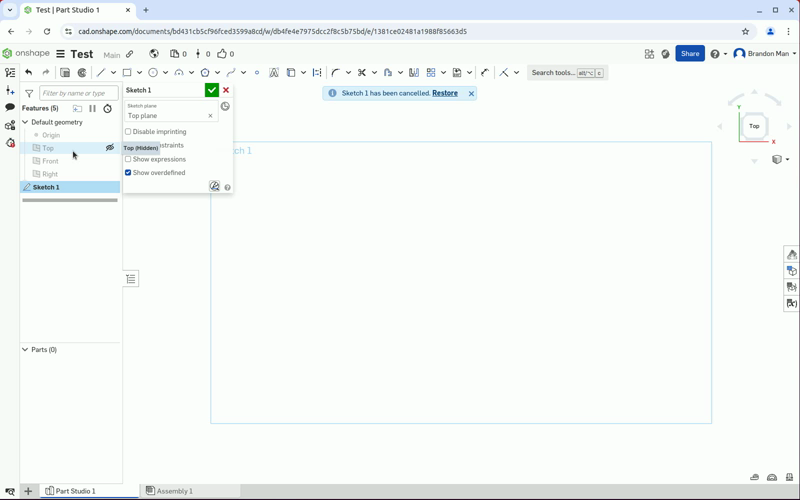
mouse_move(73, 352)
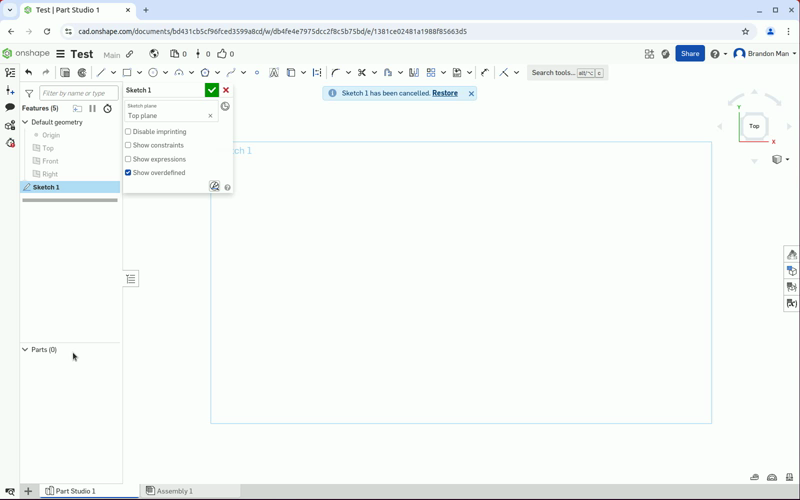
key(y)
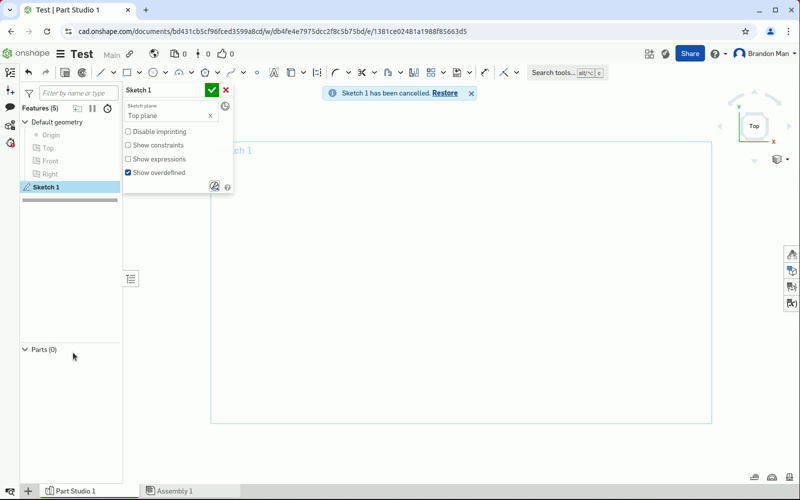
key(l)
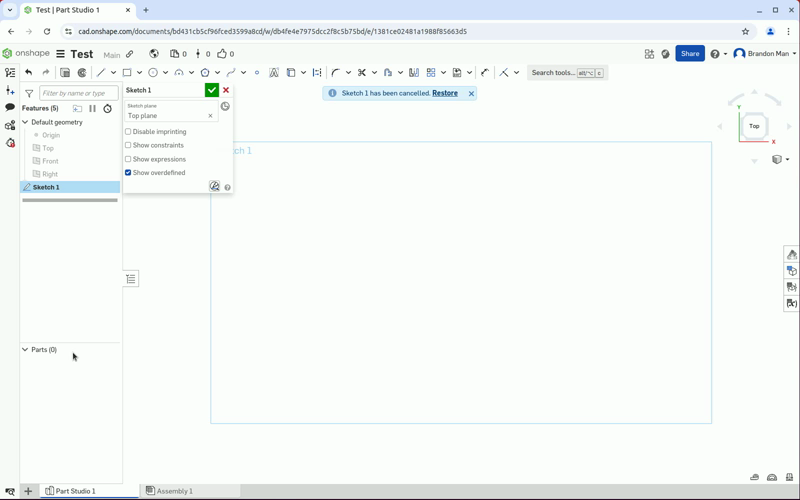
key_down(shift)
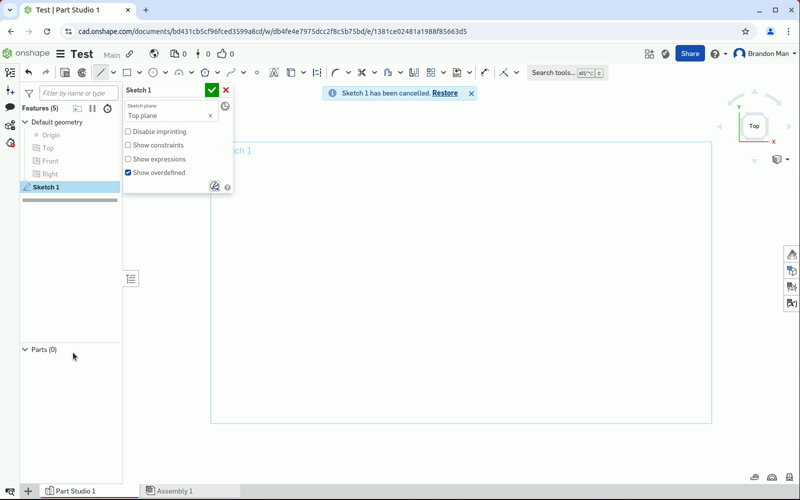
mouse_move(423, 320)
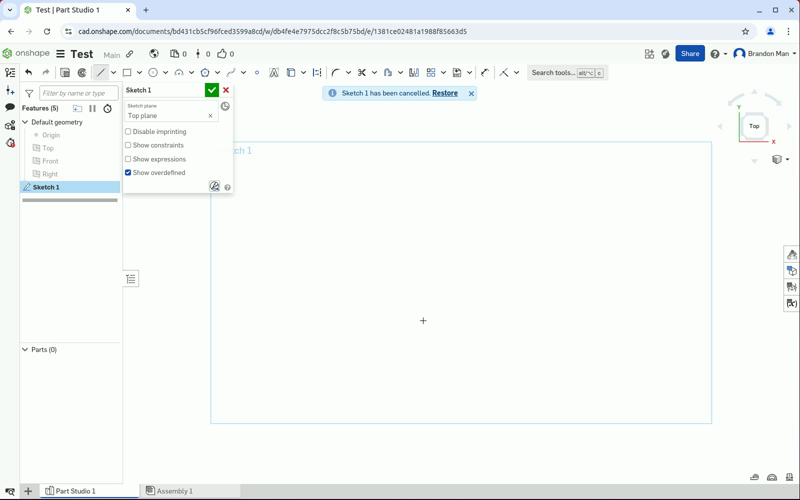
click(423, 320)
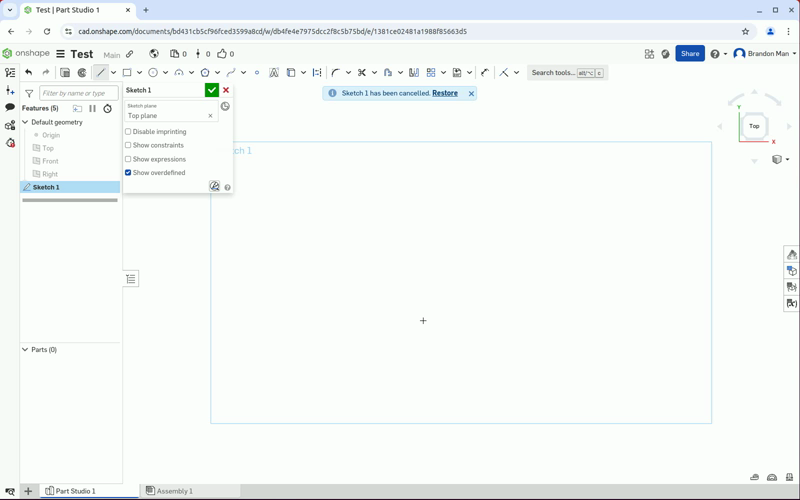
key_up(shift)
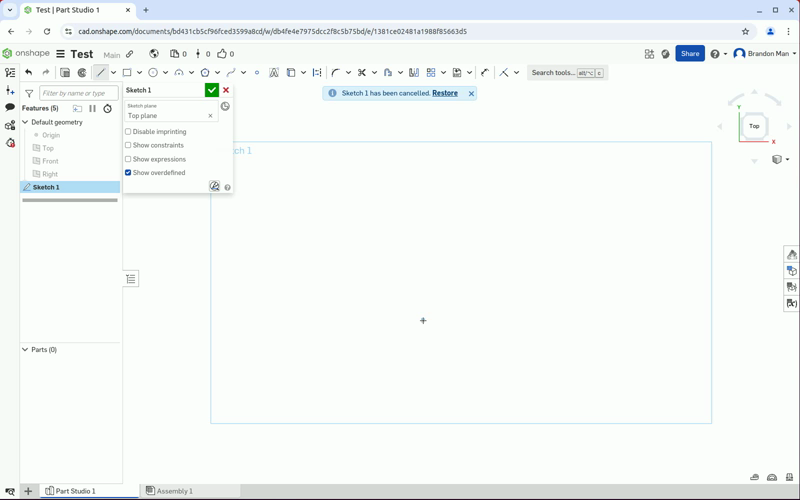
key_down(shift)
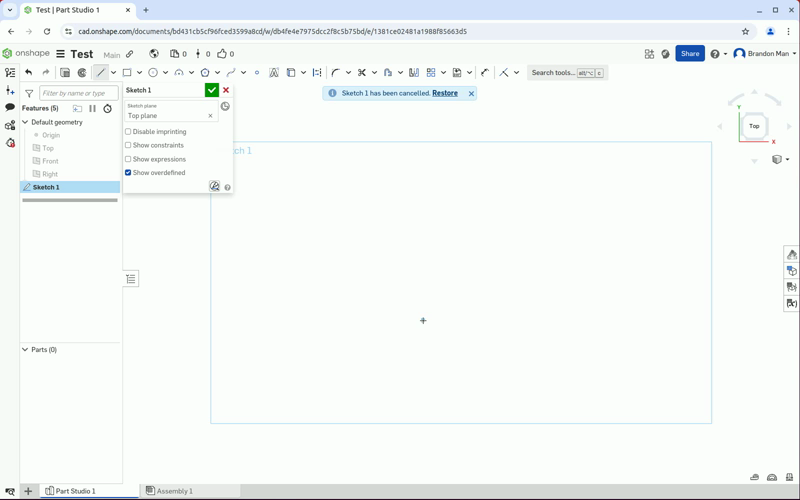
mouse_move(497, 320)
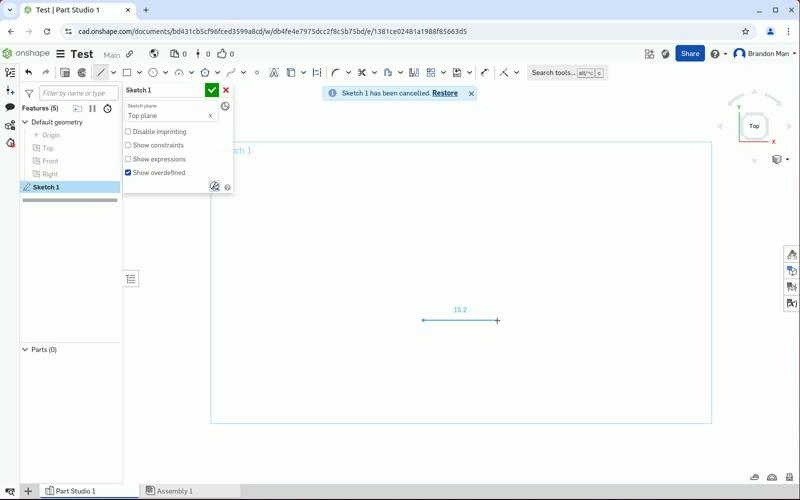
click(497, 320)
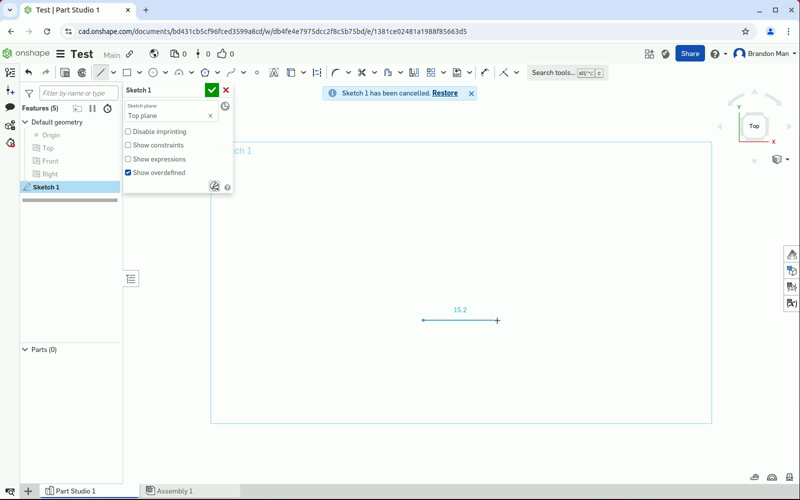
key_up(shift)
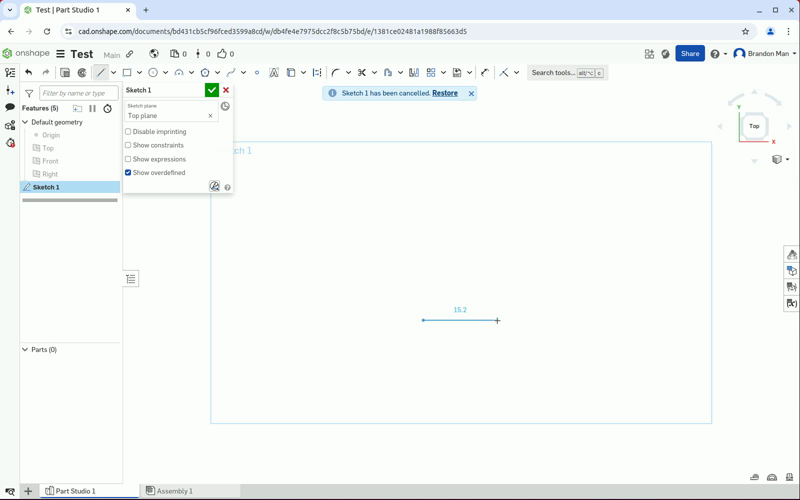
key_down(shift)
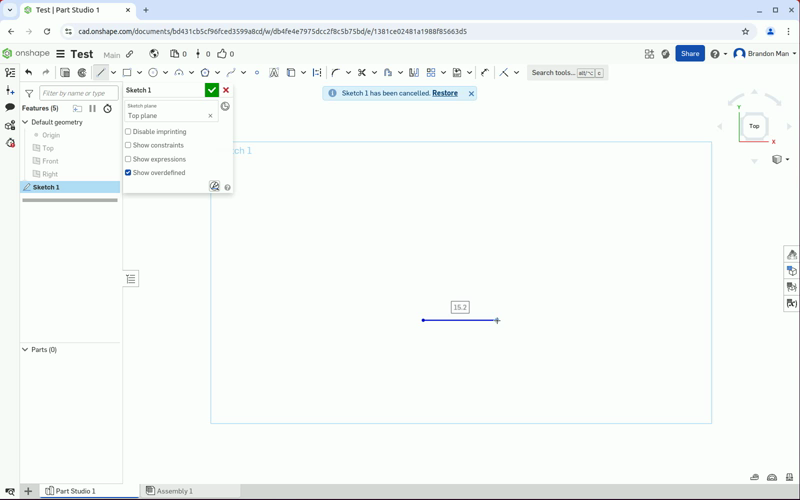
mouse_move(497, 246)
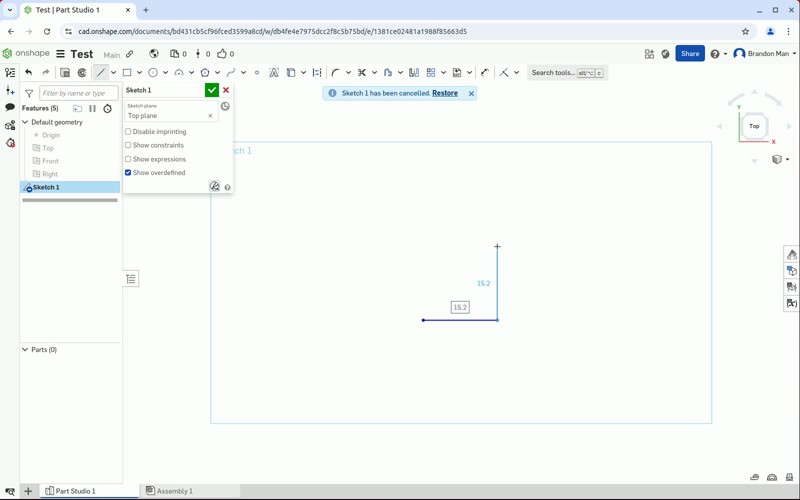
click(497, 246)
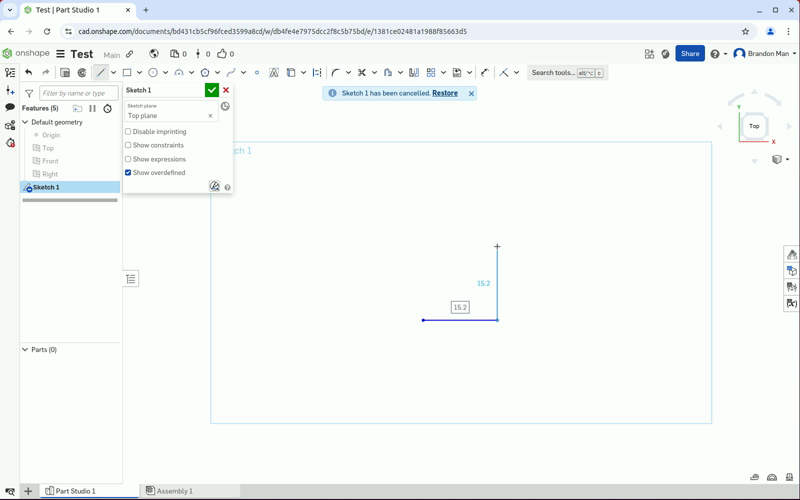
key_up(shift)
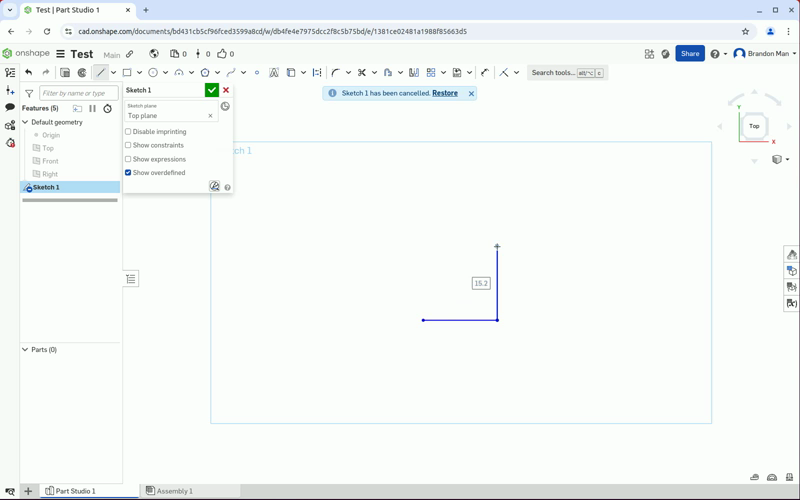
key_down(shift)
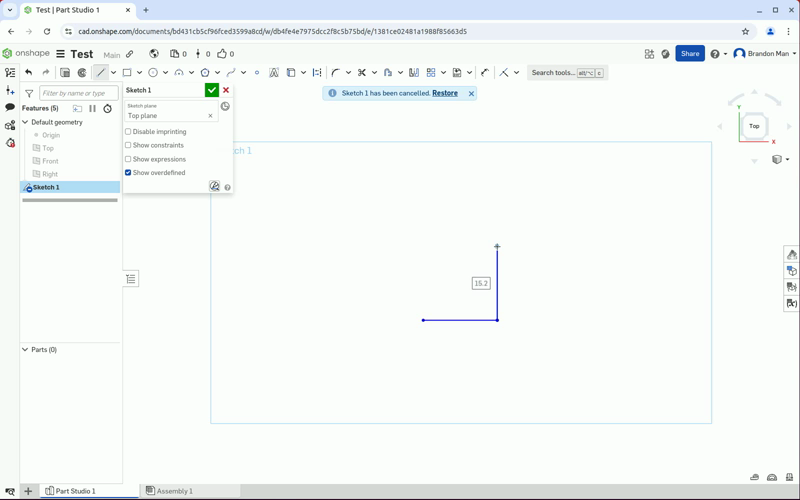
mouse_move(423, 246)
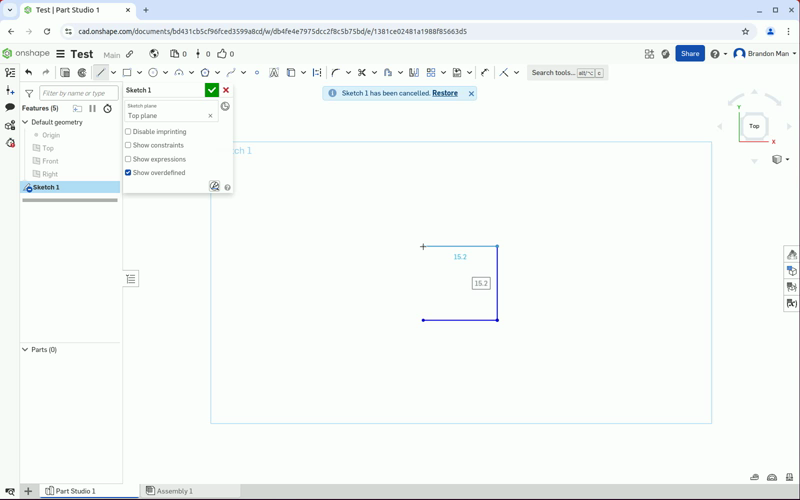
click(423, 246)
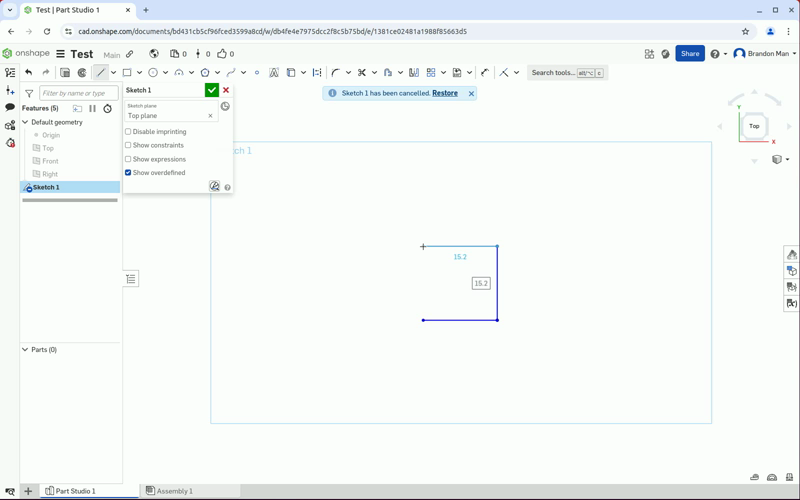
key_up(shift)
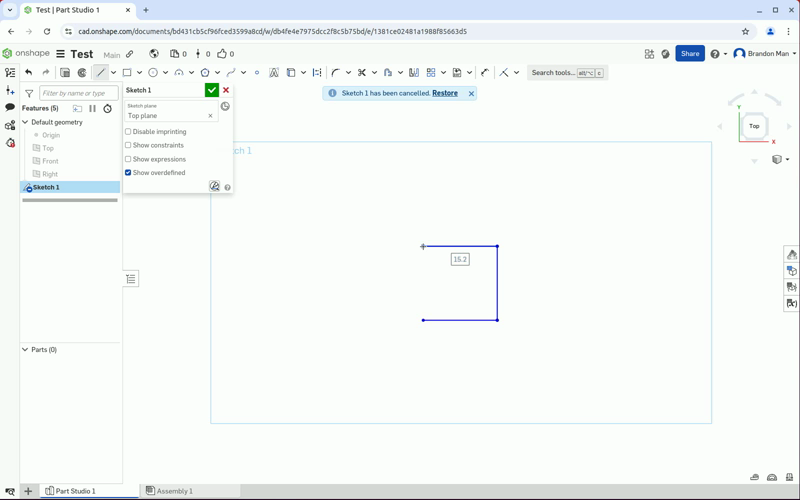
key_down(shift)
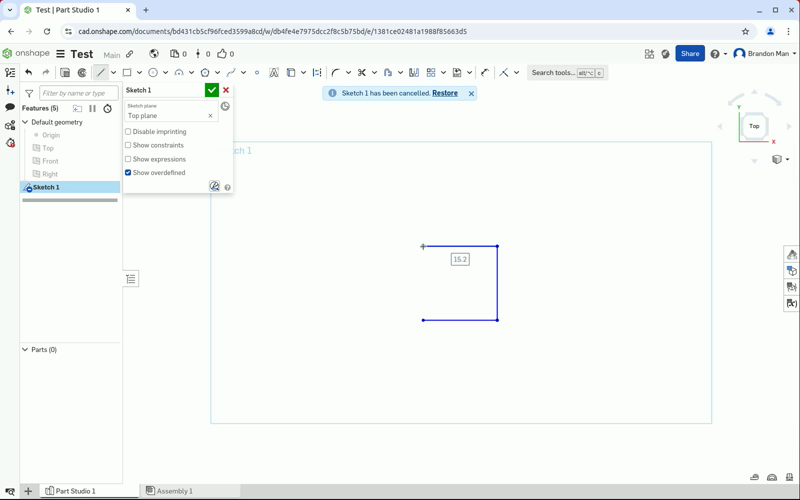
mouse_move(423, 320)
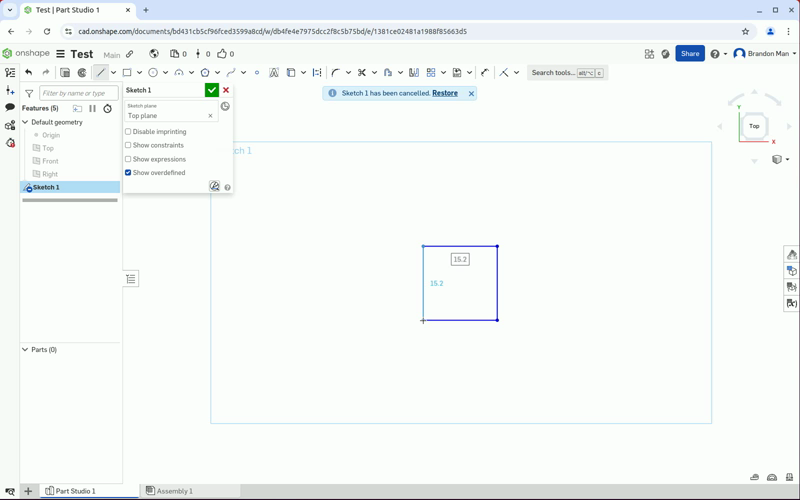
key_up(shift)
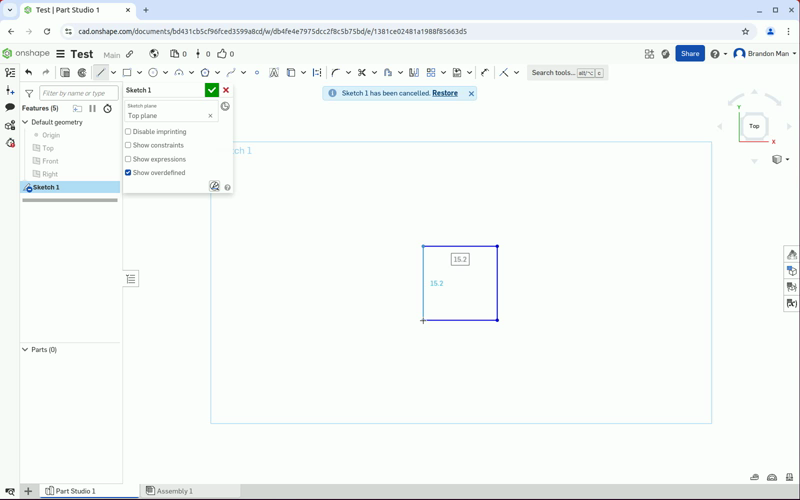
click(423, 320)
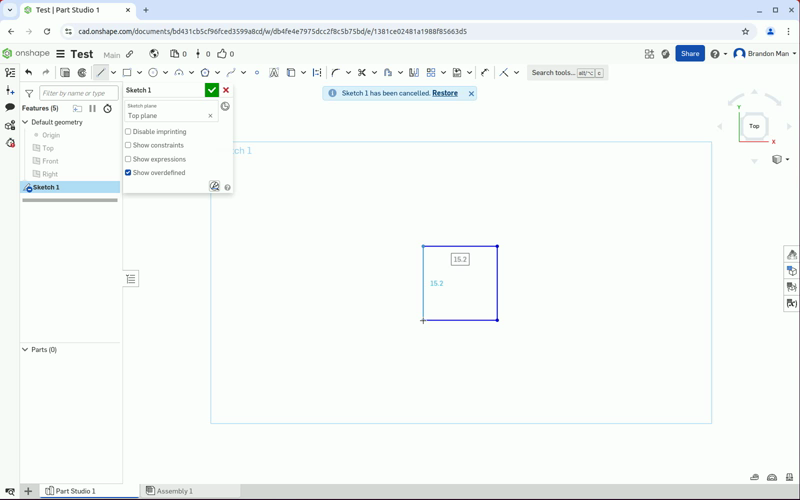
key(esc)
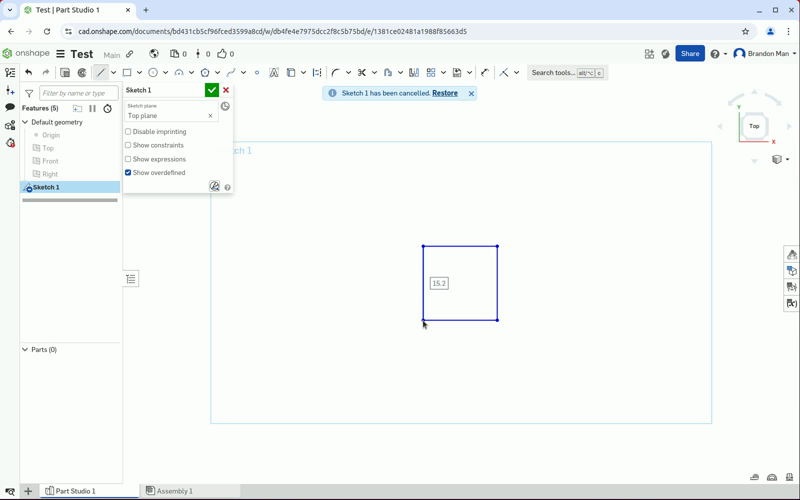
mouse_move(489, 280)
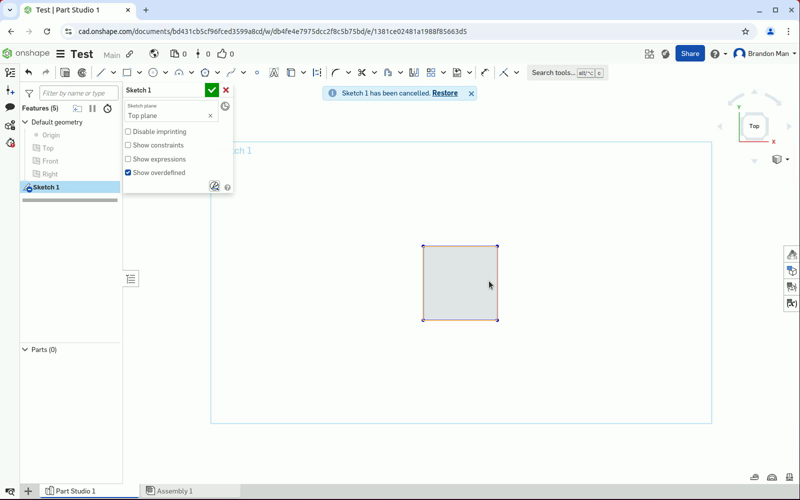
click(489, 280)
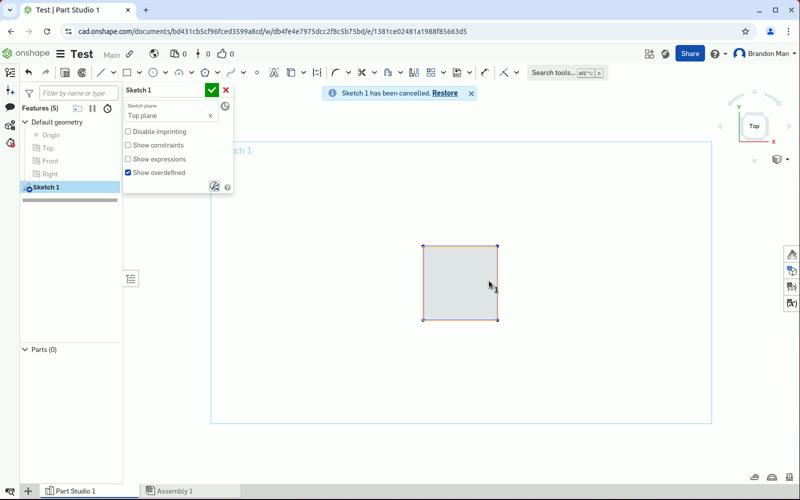
mouse_move(73, 352)
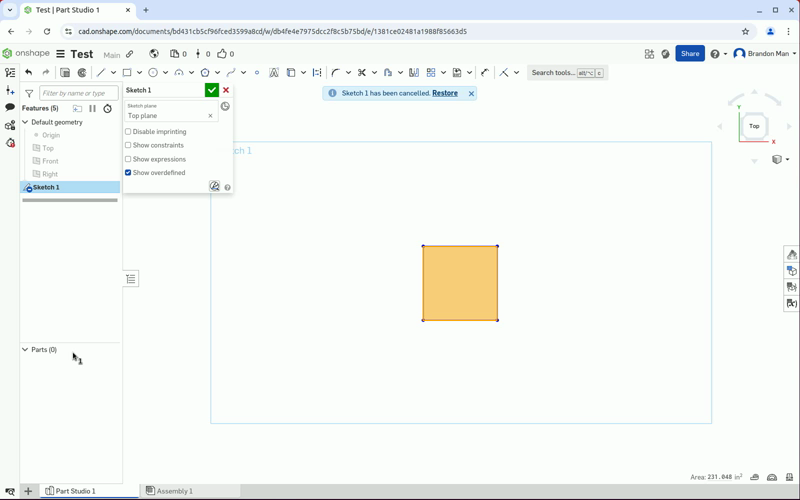
key(shift+y)
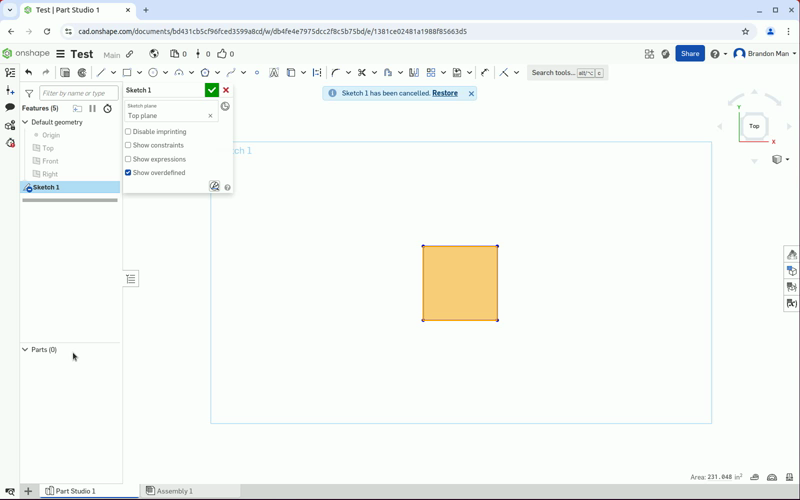
key(shift+e)
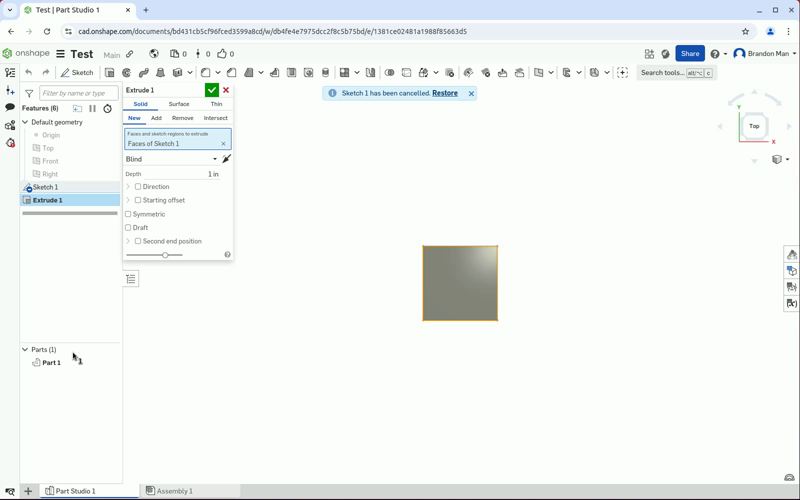
mouse_move(143, 106)
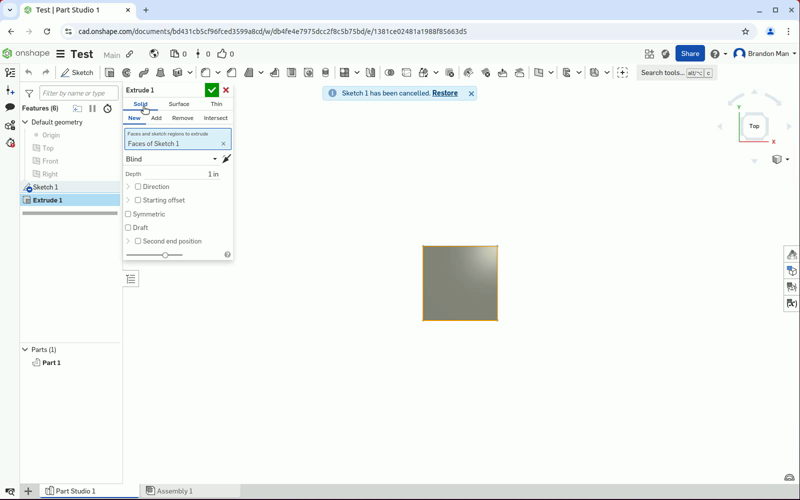
click(143, 106)
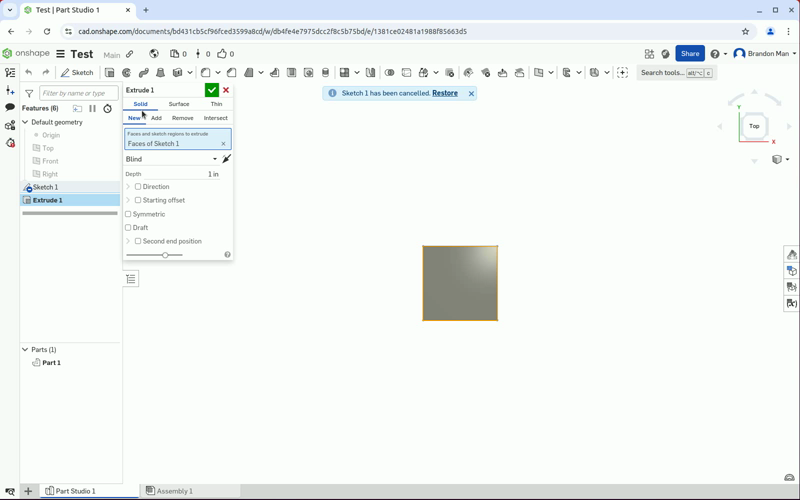
mouse_move(137, 120)
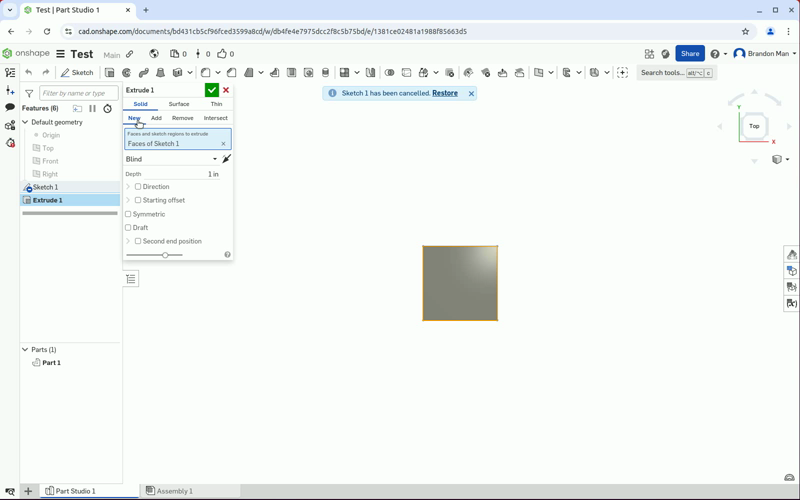
click(137, 120)
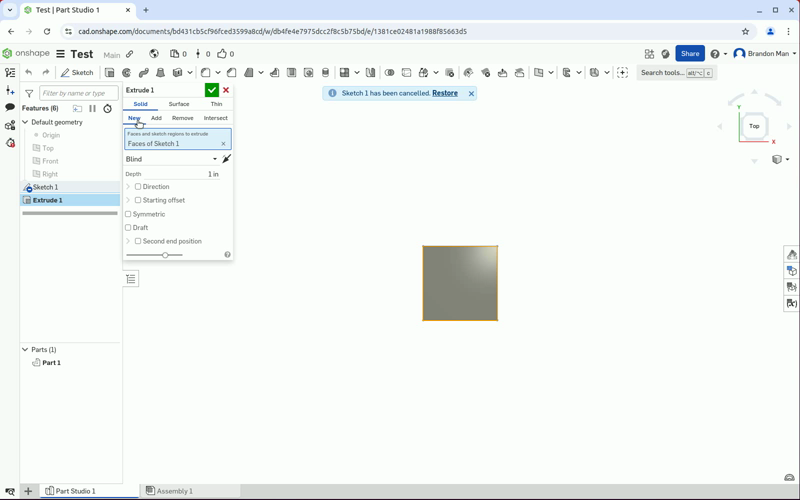
key(tab, 4)
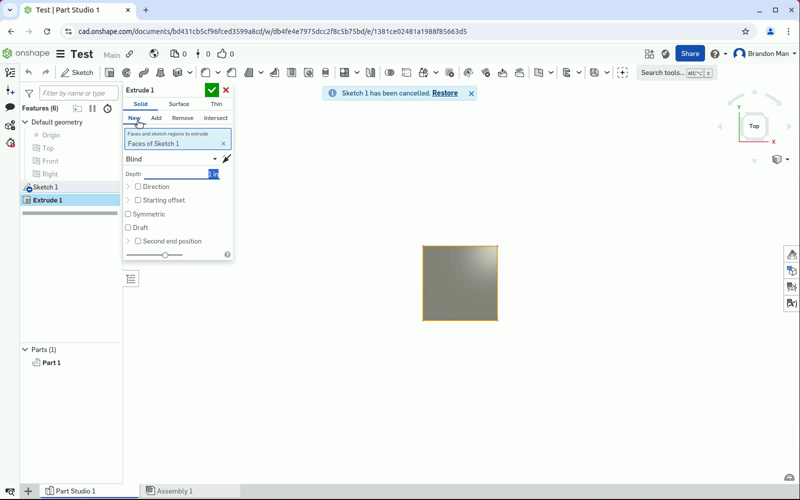
text(15.405)
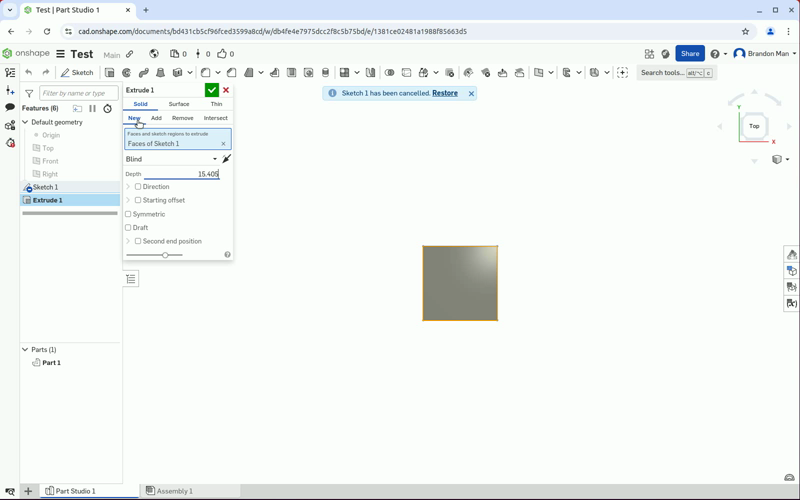
key(enter)
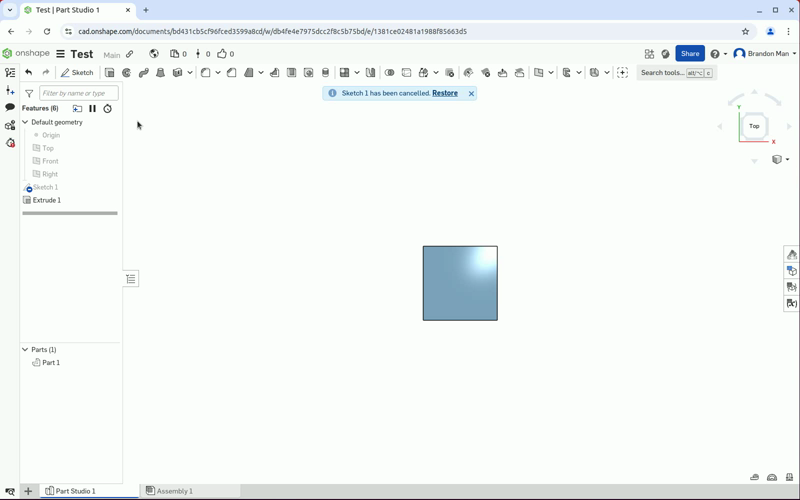
key(shift+h)
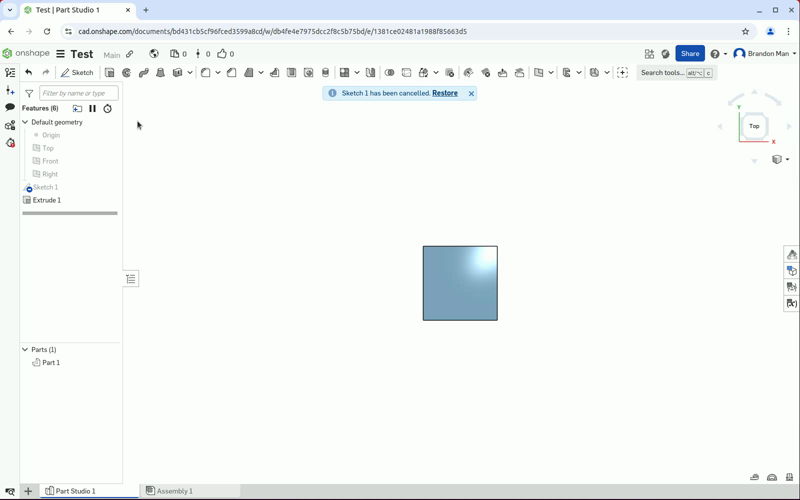
key(shift+h)
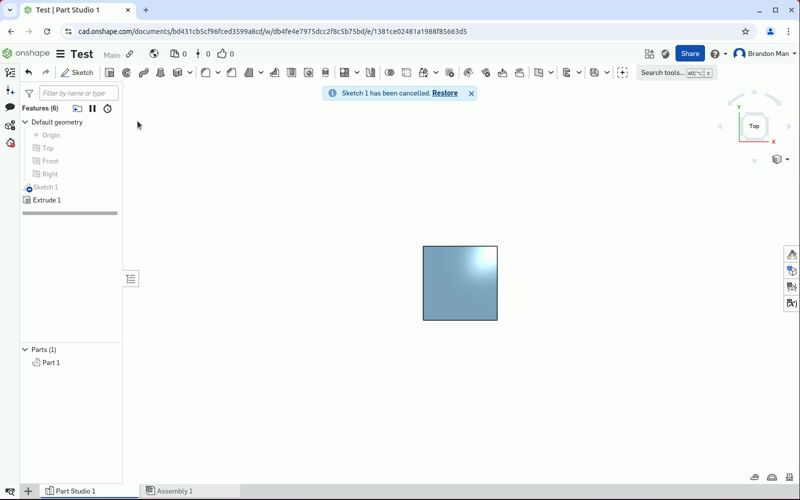
mouse_move(73, 189)
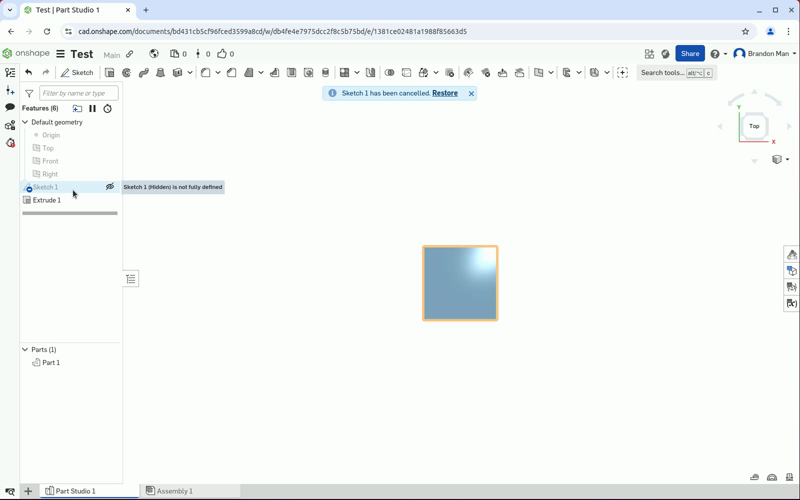
click(73, 189)
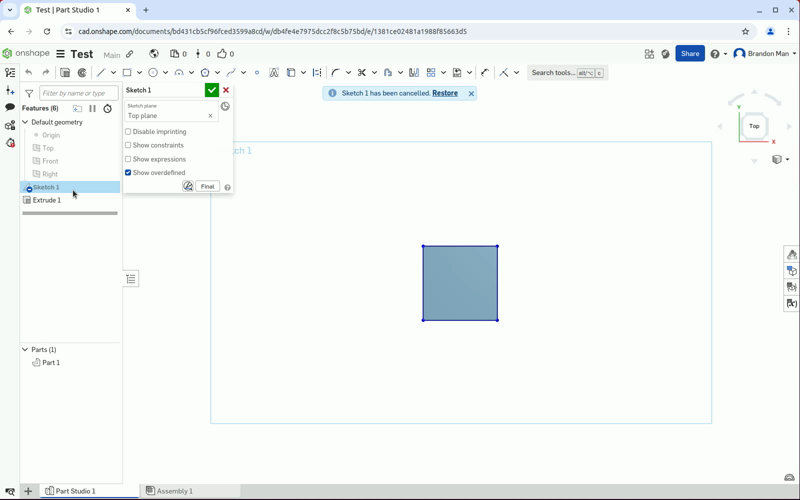
mouse_move(229, 92)
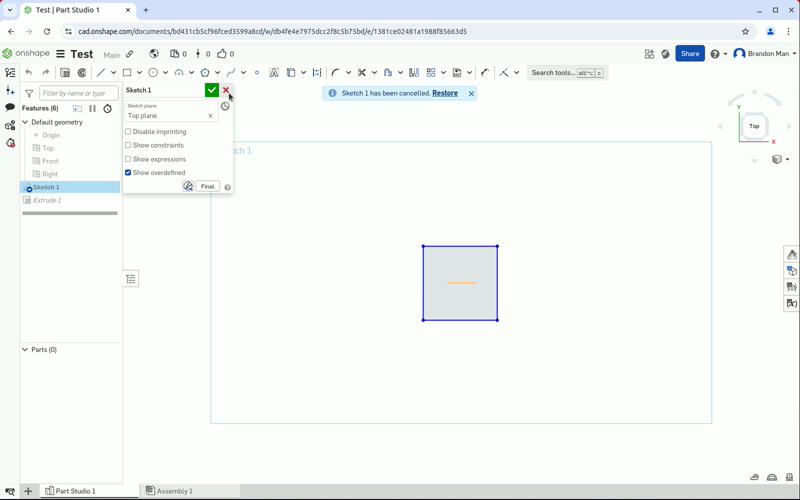
click(229, 92)
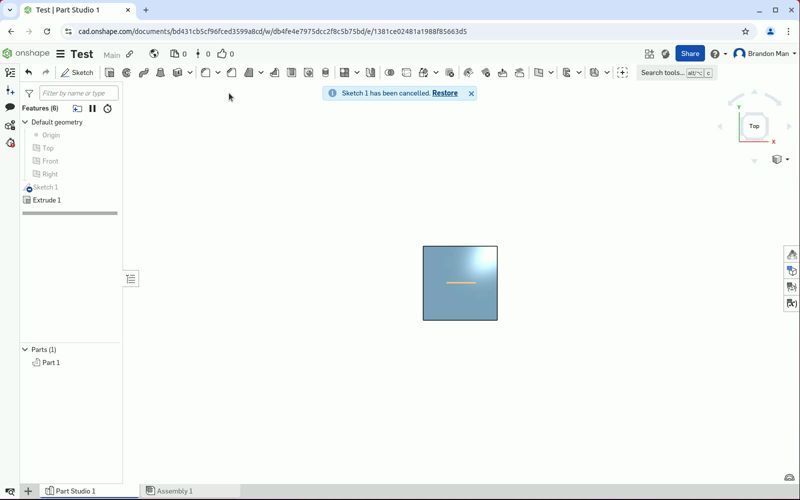
mouse_move(541, 75)
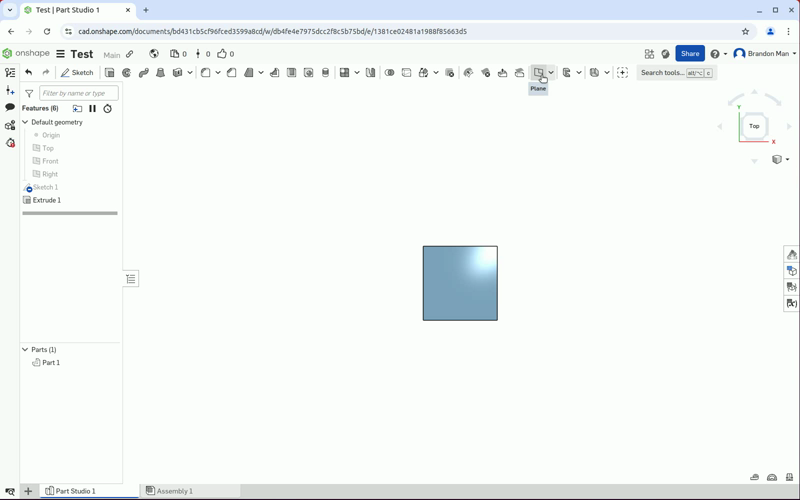
click(541, 75)
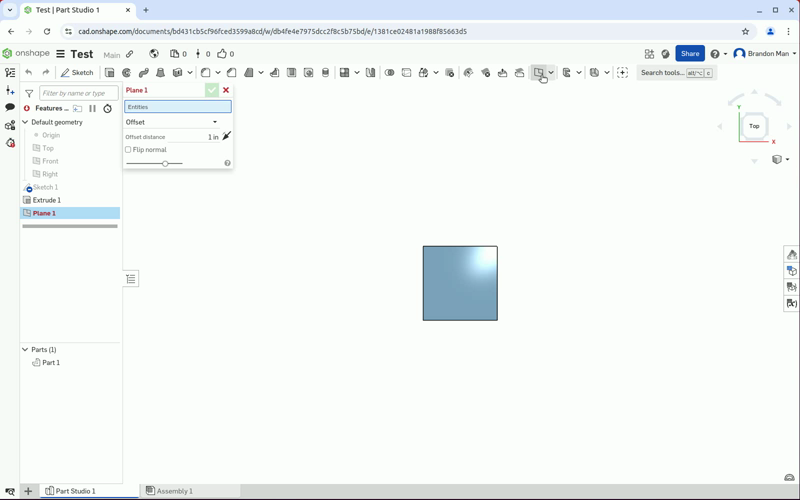
mouse_move(73, 150)
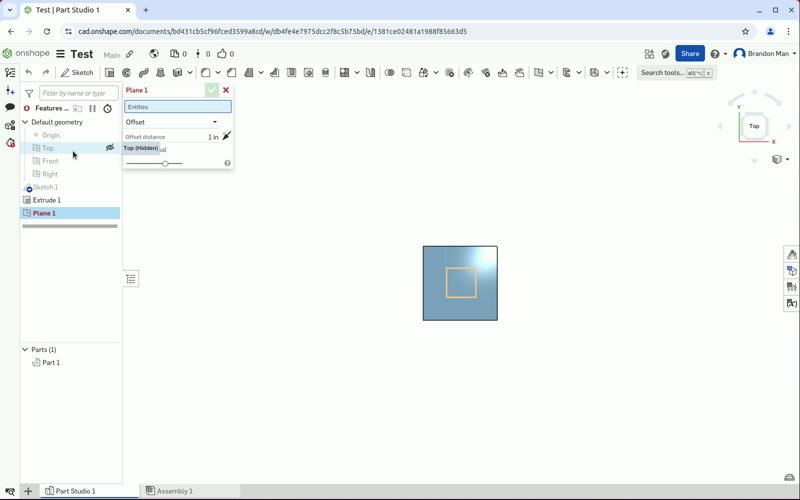
click(73, 150)
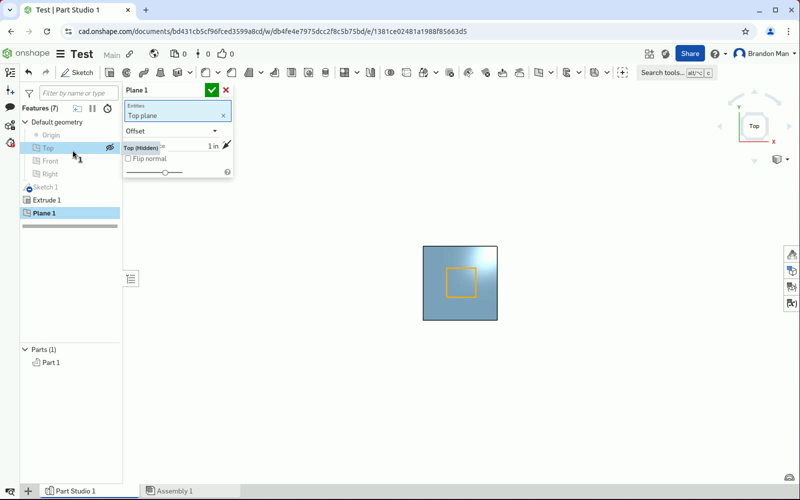
key(tab, 2)
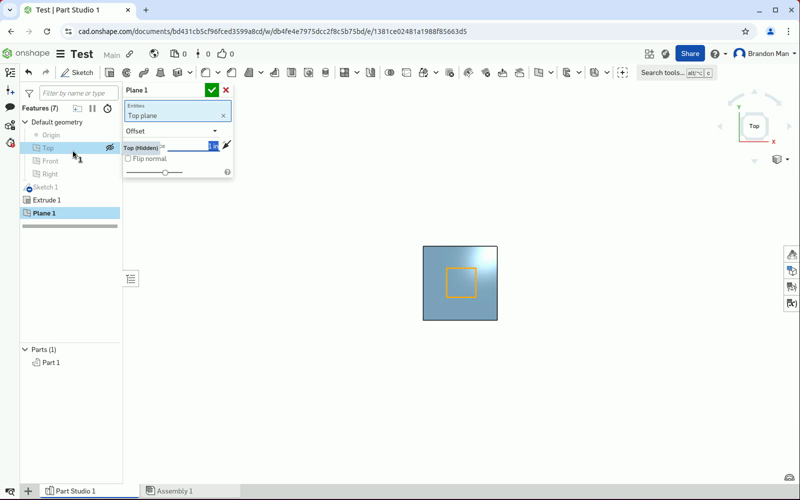
text(15.405)
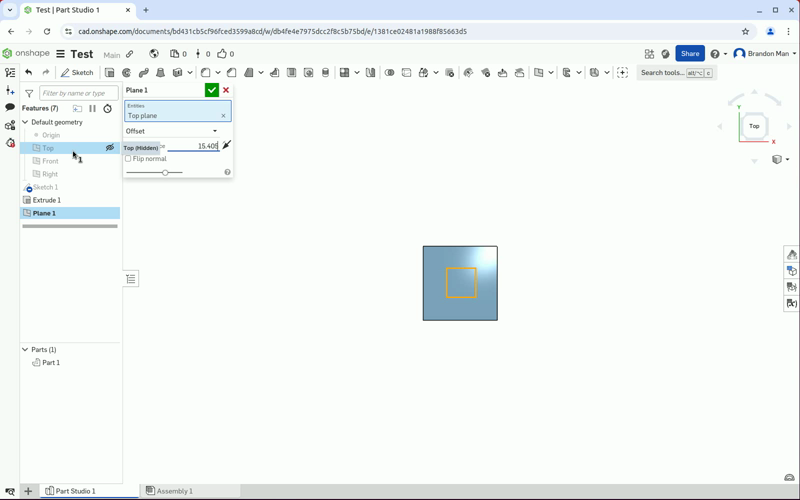
key(enter, 2)
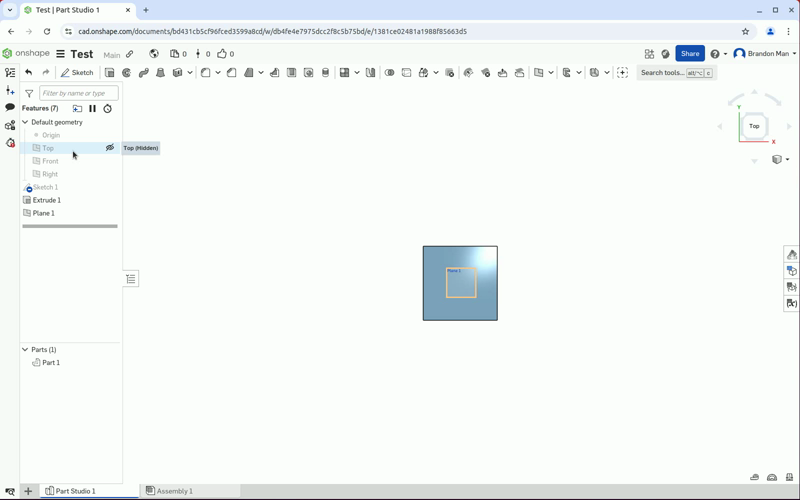
key(shift+s)
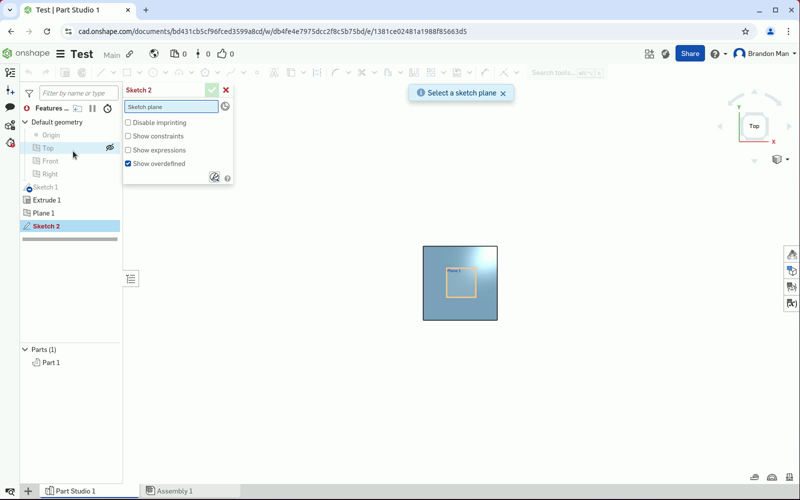
mouse_move(73, 215)
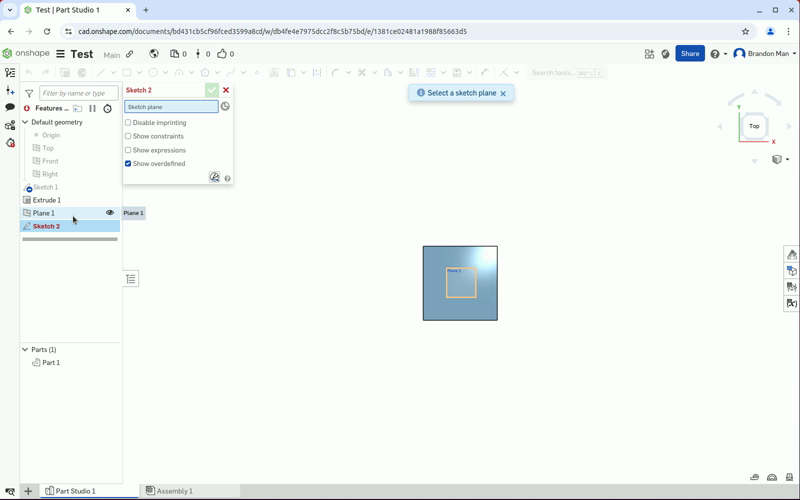
click(73, 215)
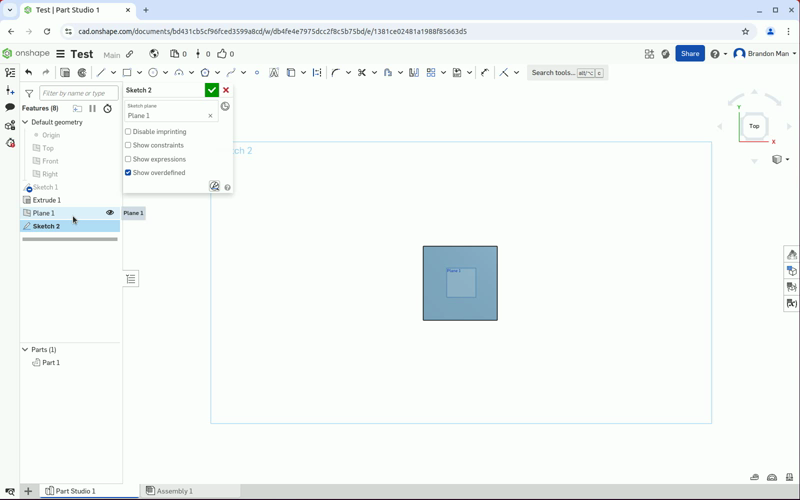
mouse_move(73, 352)
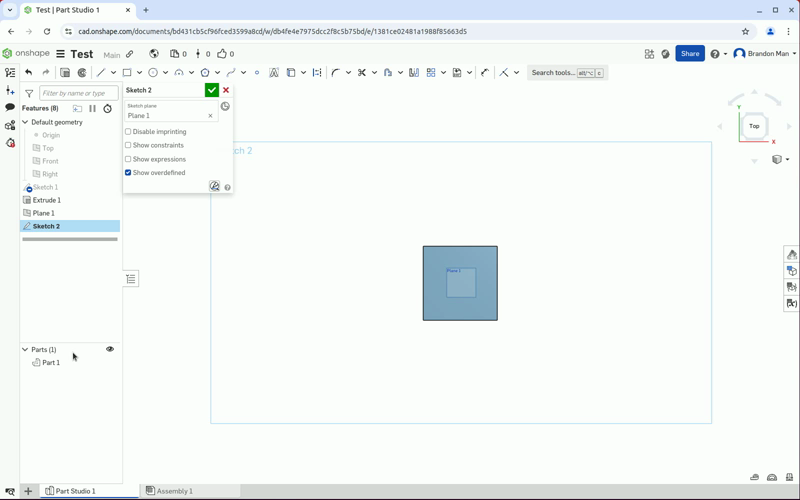
key(y)
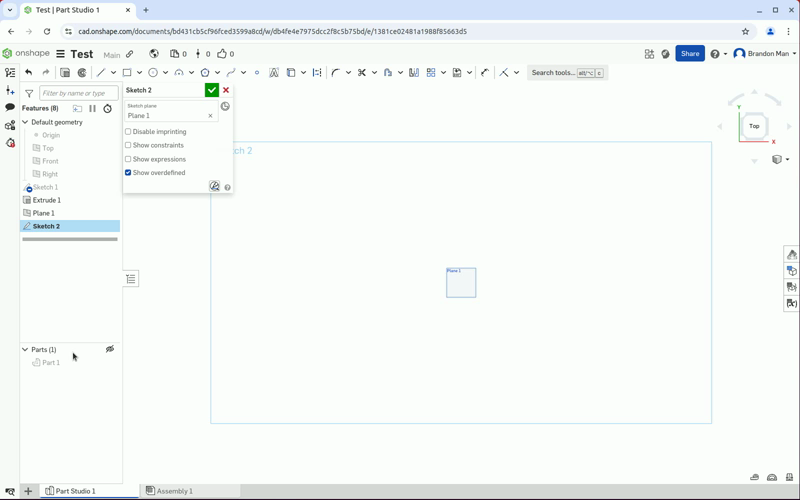
key(c)
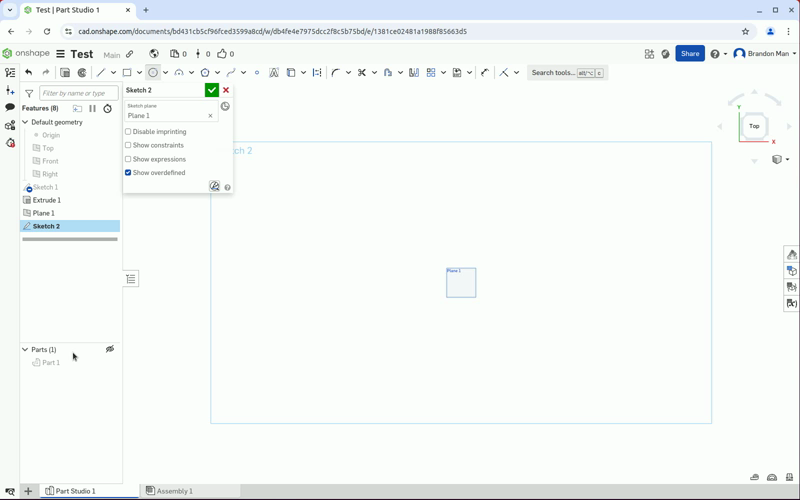
key_down(shift)
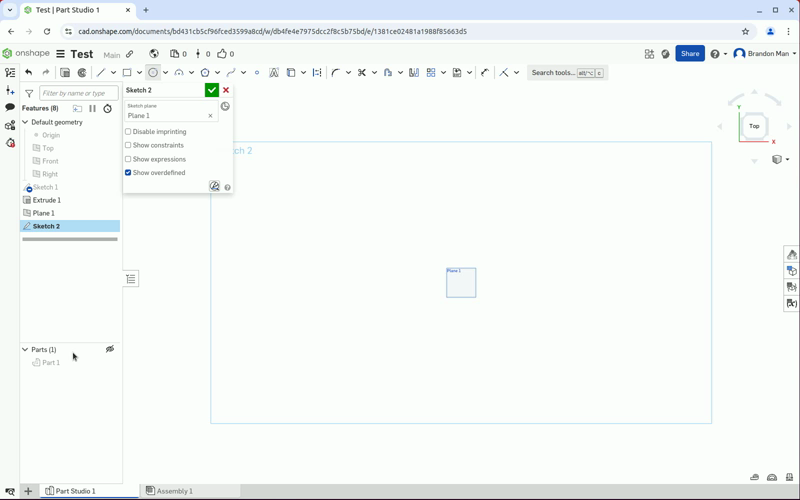
mouse_move(460, 282)
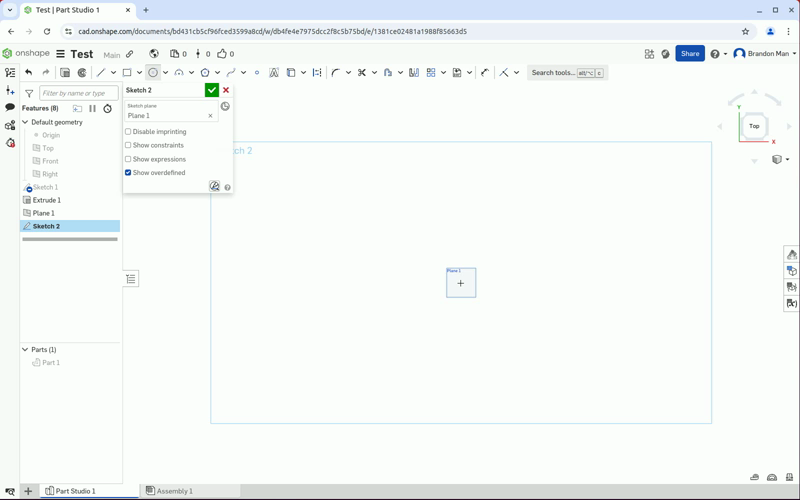
click(460, 282)
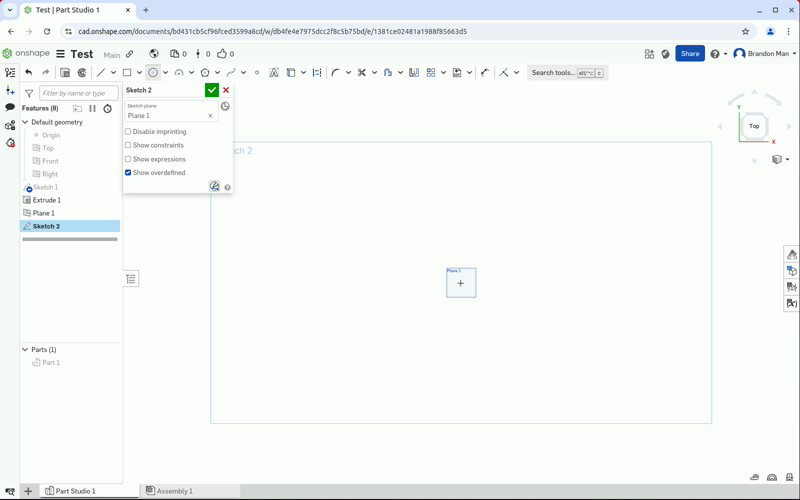
key_up(shift)
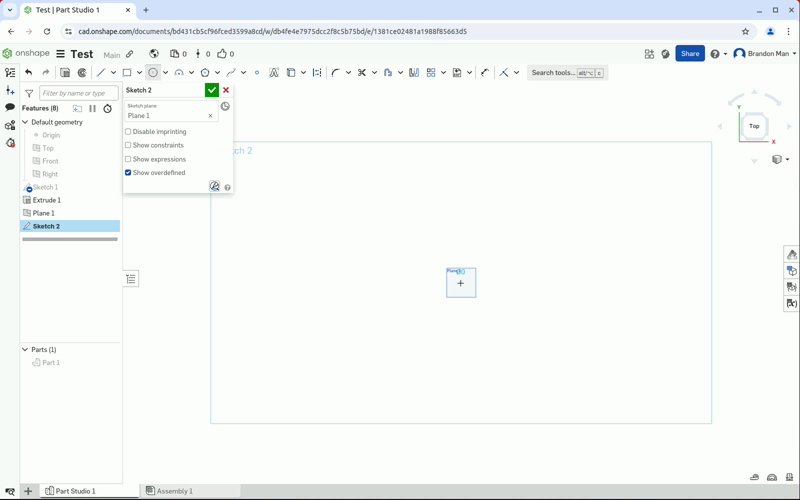
mouse_move(498, 282)
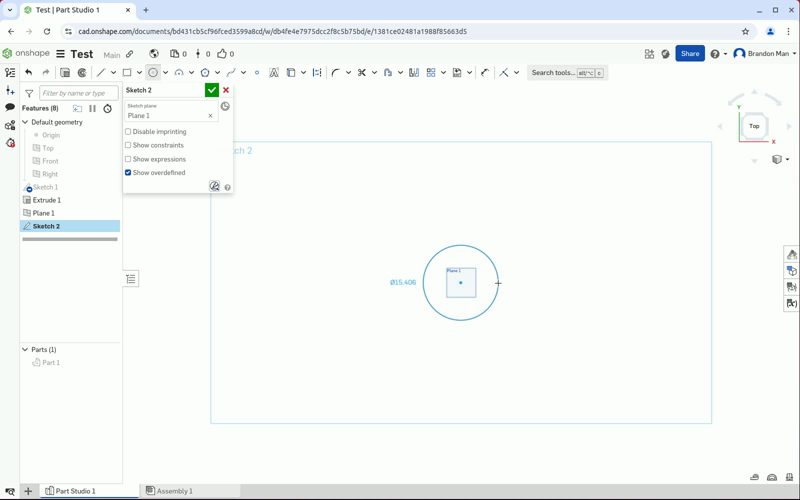
click(498, 282)
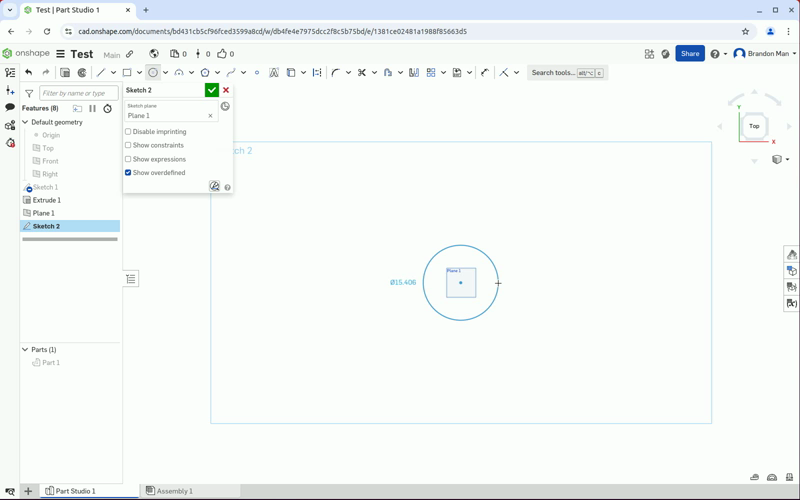
key(esc)
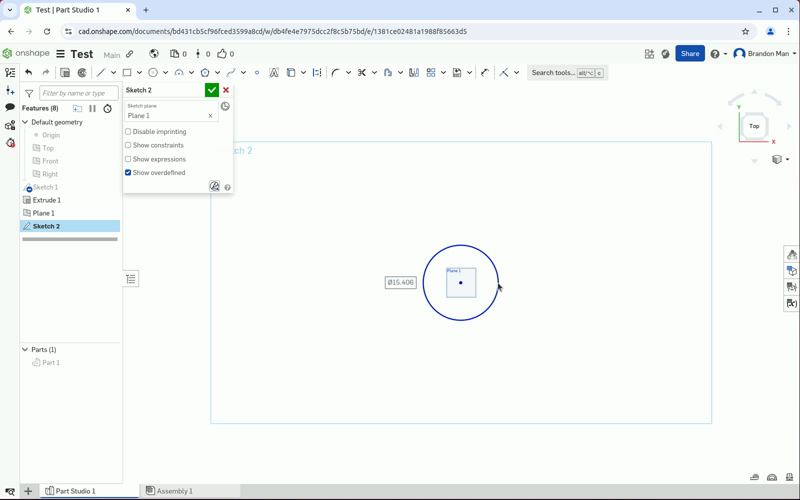
key(c)
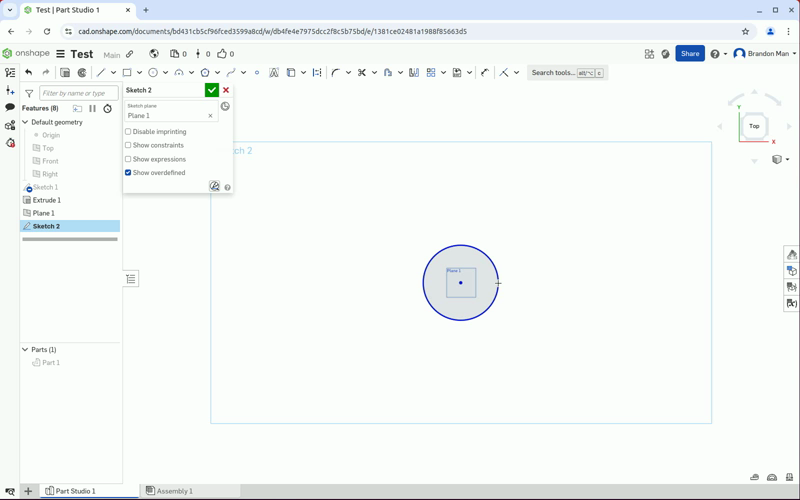
key_down(shift)
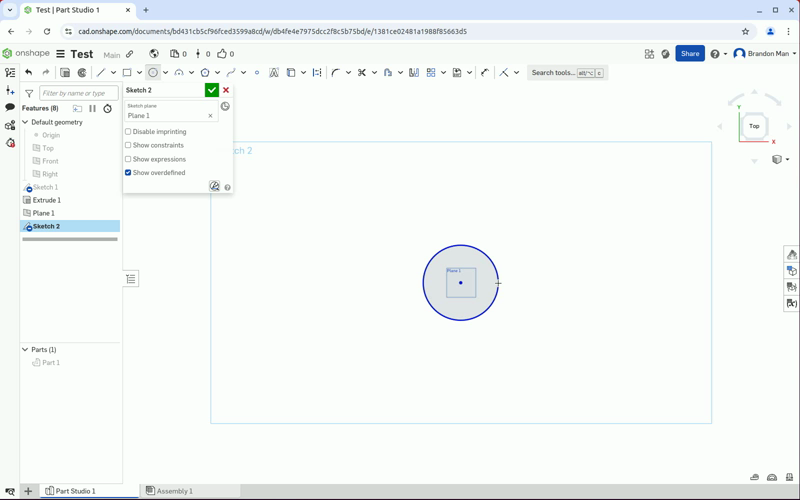
mouse_move(460, 282)
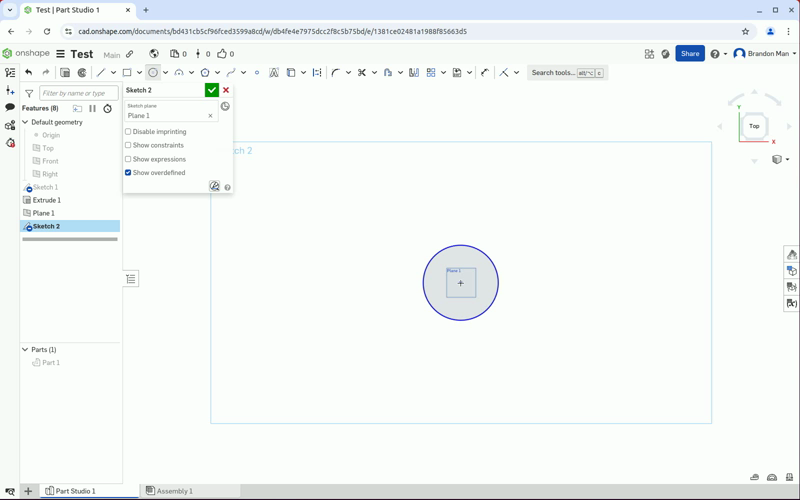
click(460, 282)
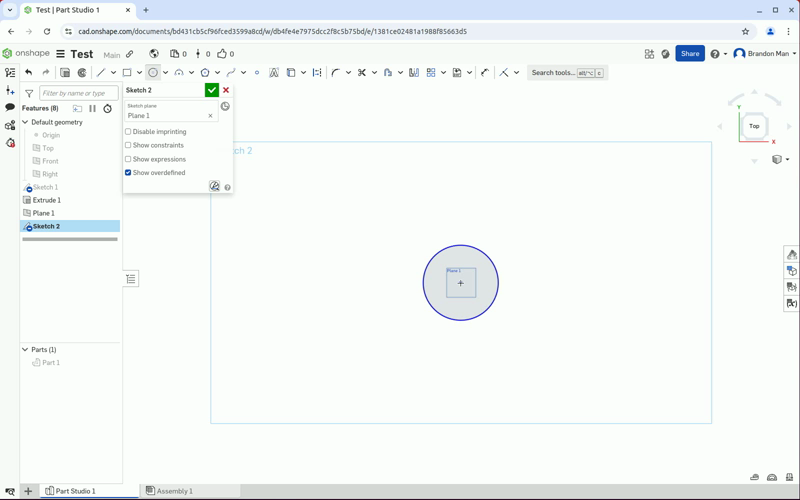
key_up(shift)
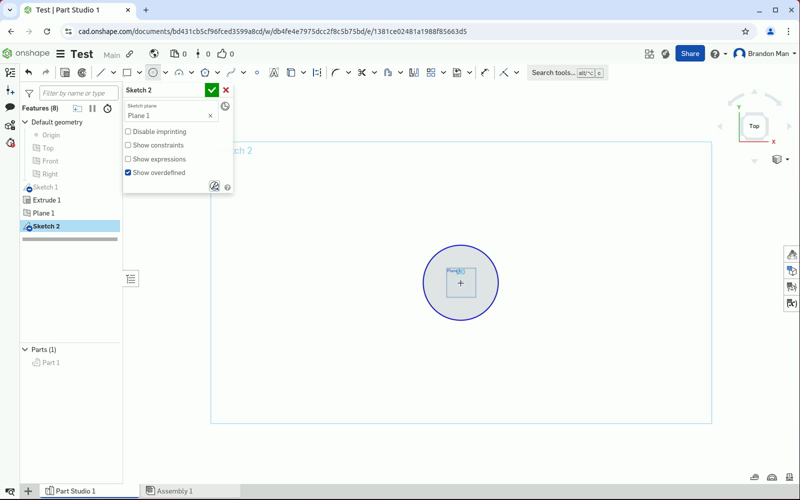
mouse_move(479, 282)
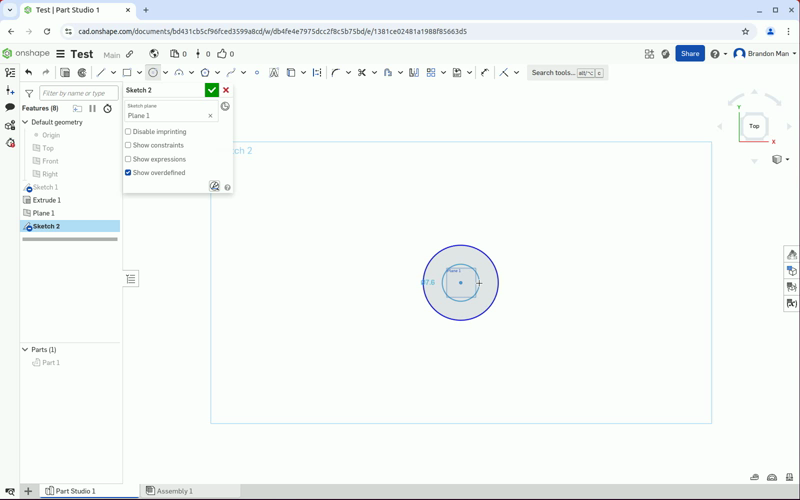
click(479, 282)
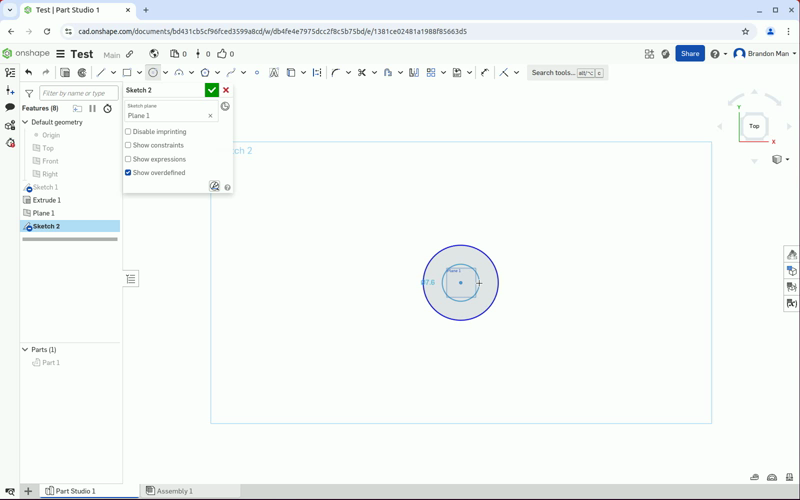
key(esc)
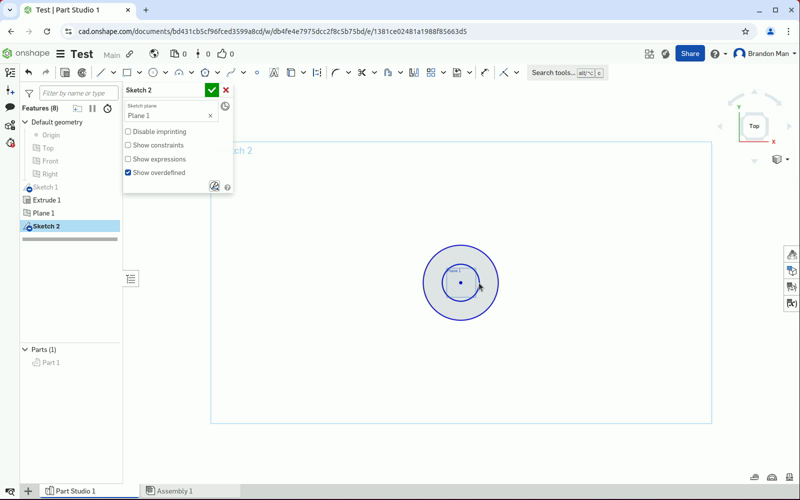
mouse_move(431, 273)
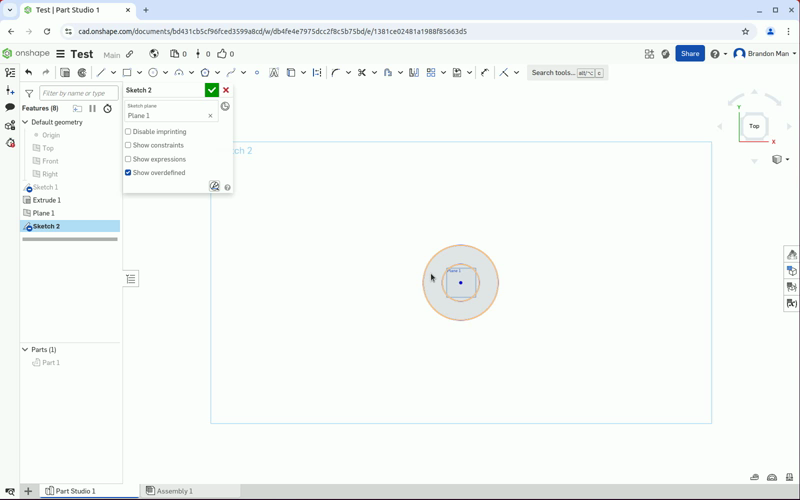
click(431, 273)
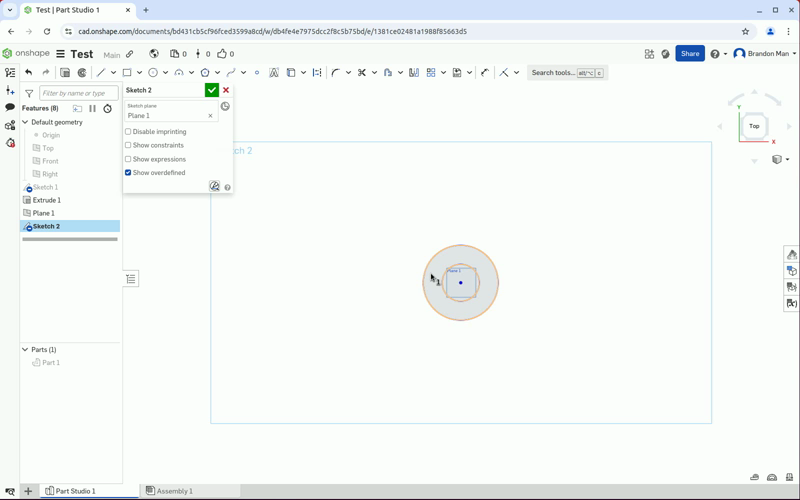
mouse_move(73, 352)
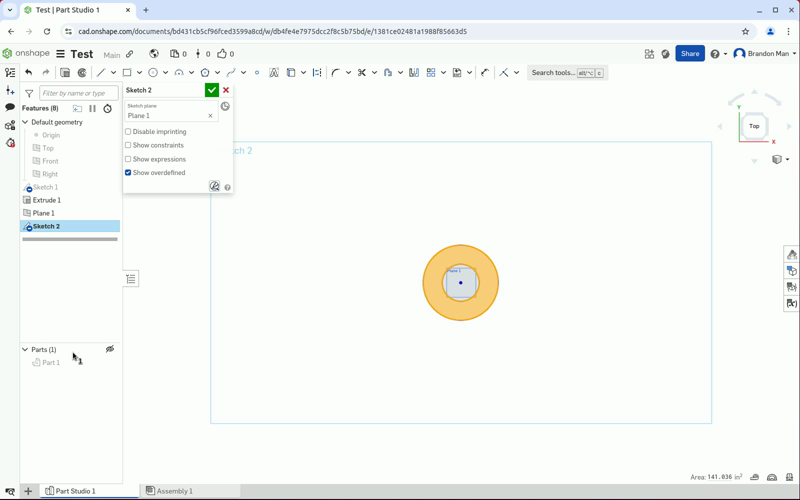
key(shift+y)
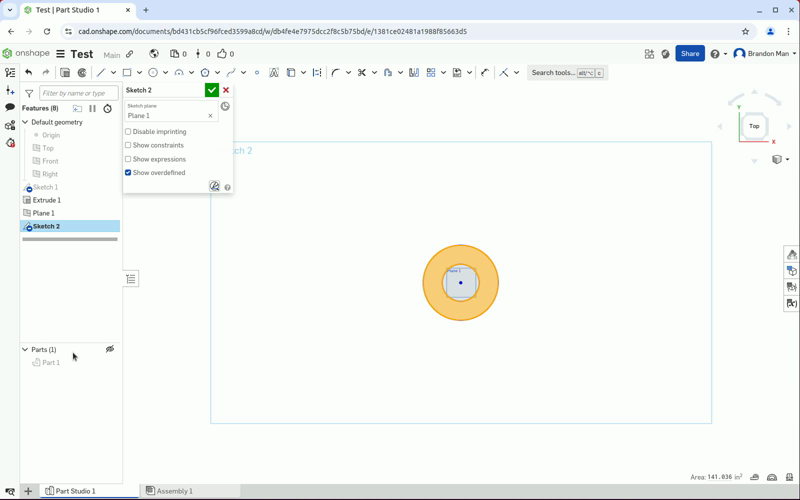
key(shift+e)
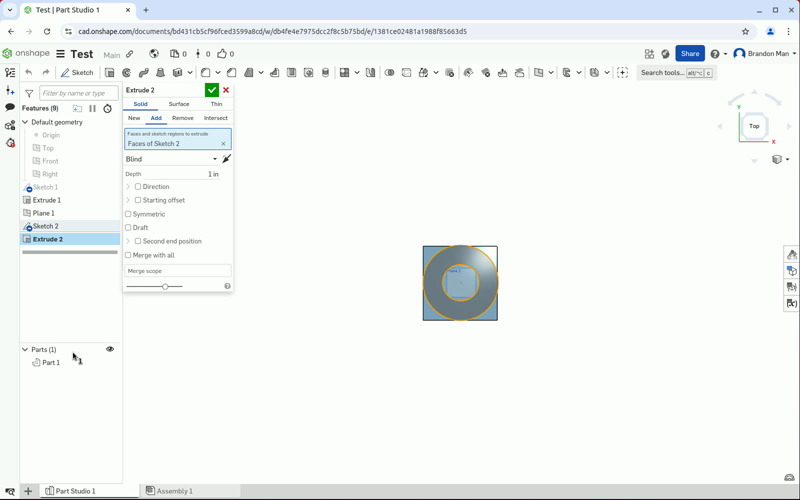
mouse_move(143, 106)
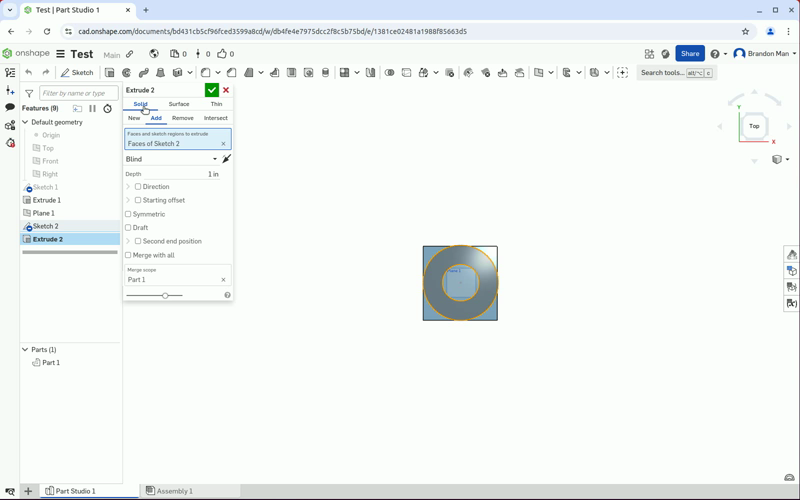
click(143, 106)
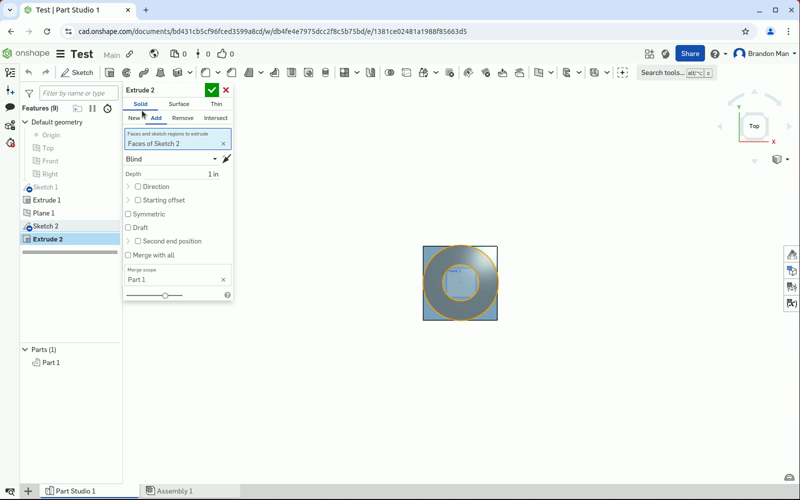
mouse_move(137, 120)
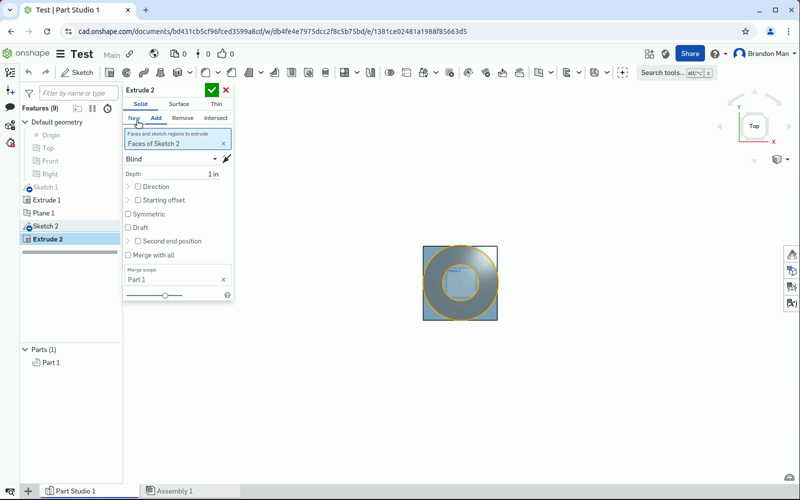
click(137, 120)
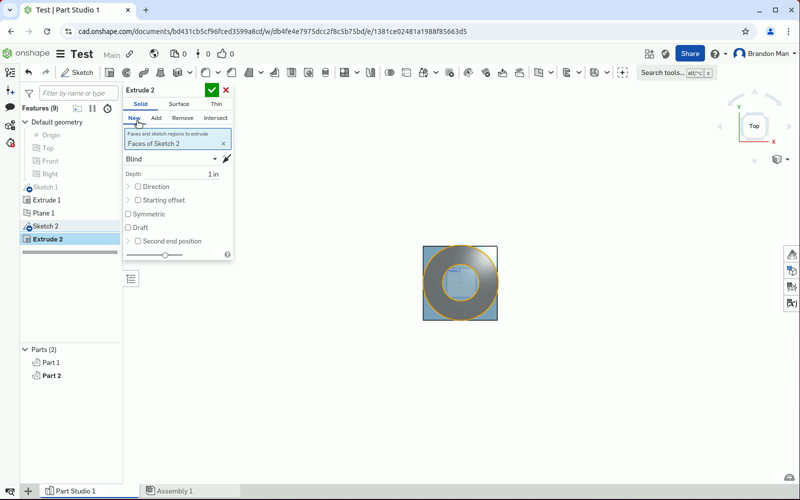
key(tab, 4)
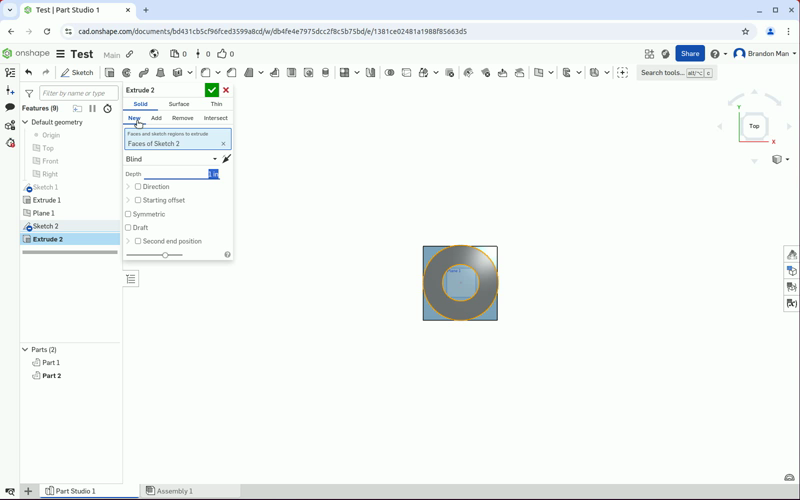
text(7.703)
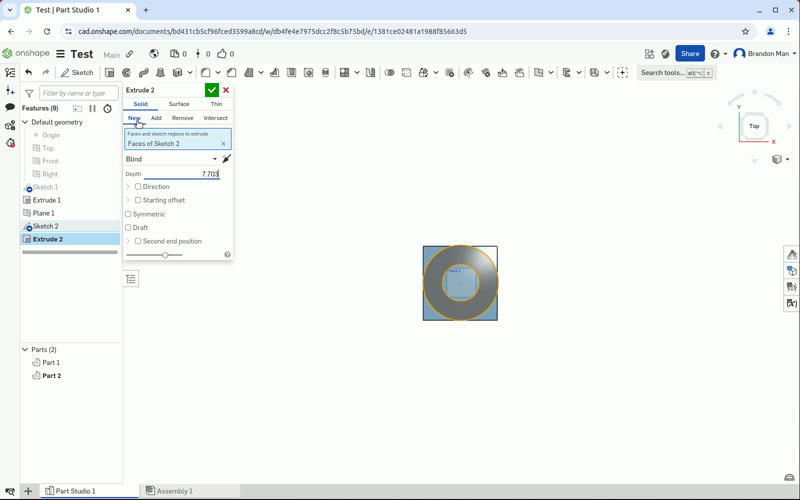
key(enter)
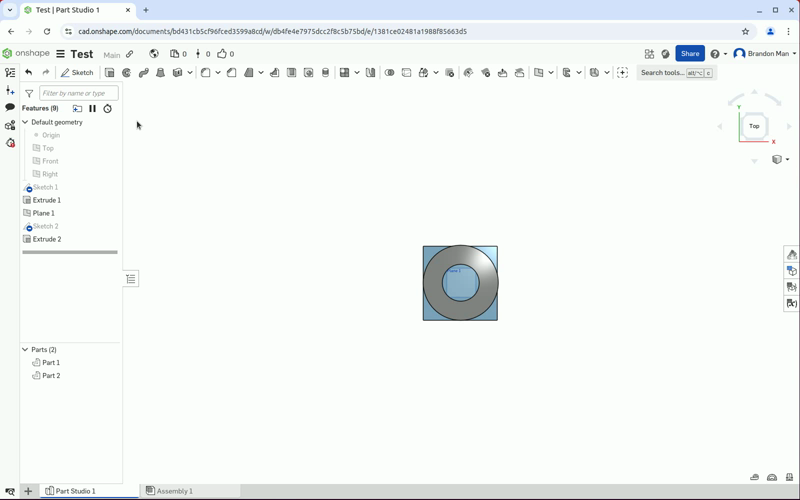
key(shift+h)
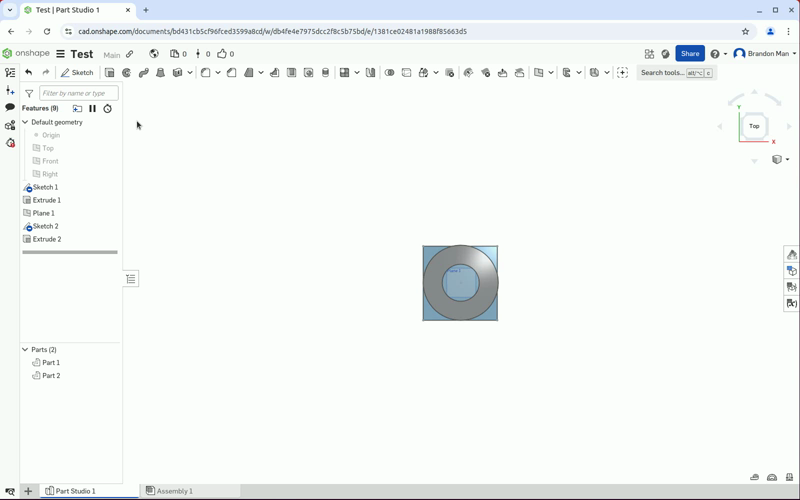
key(shift+h)
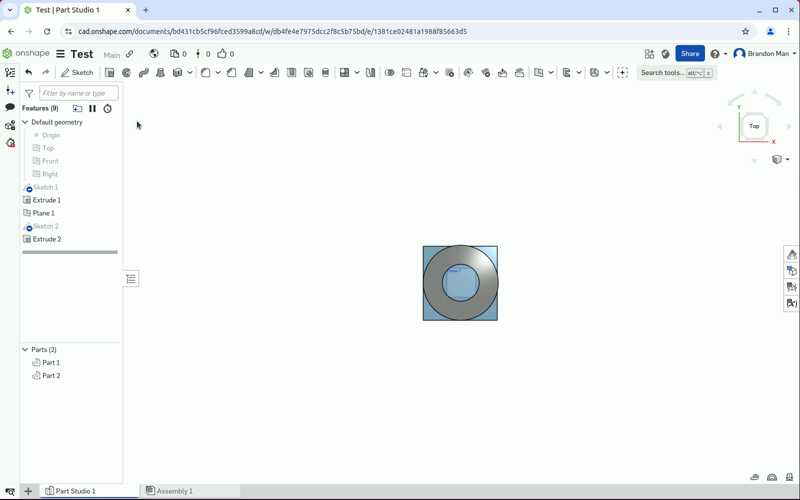
mouse_move(73, 189)
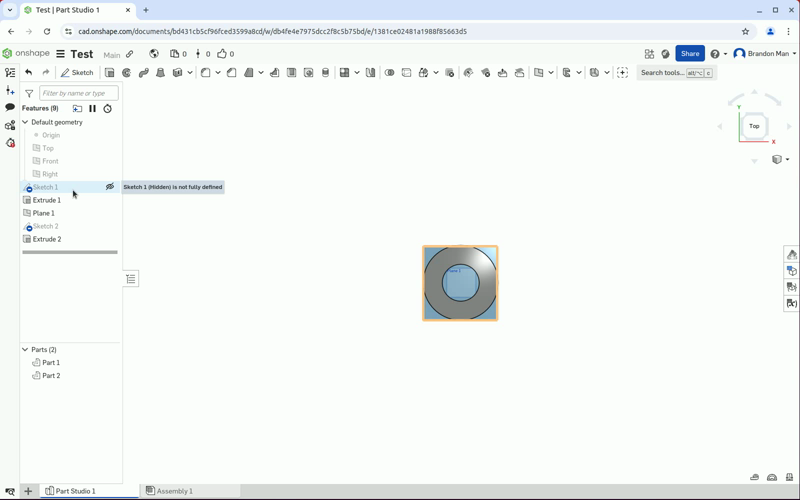
click(73, 189)
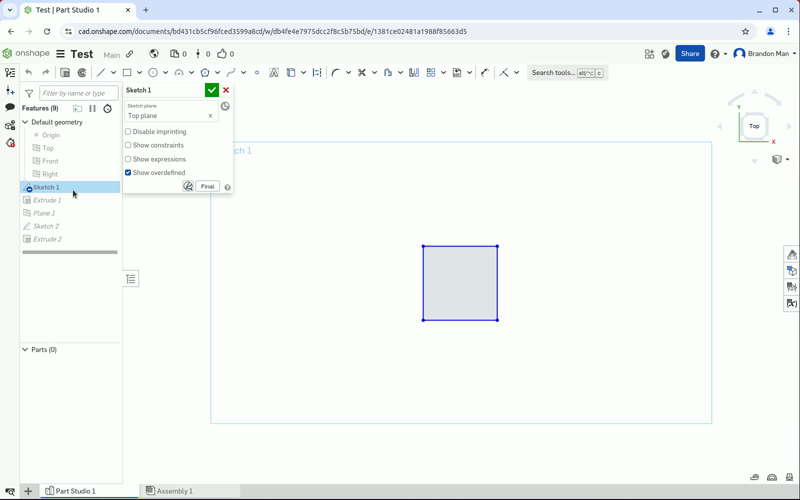
mouse_move(229, 92)
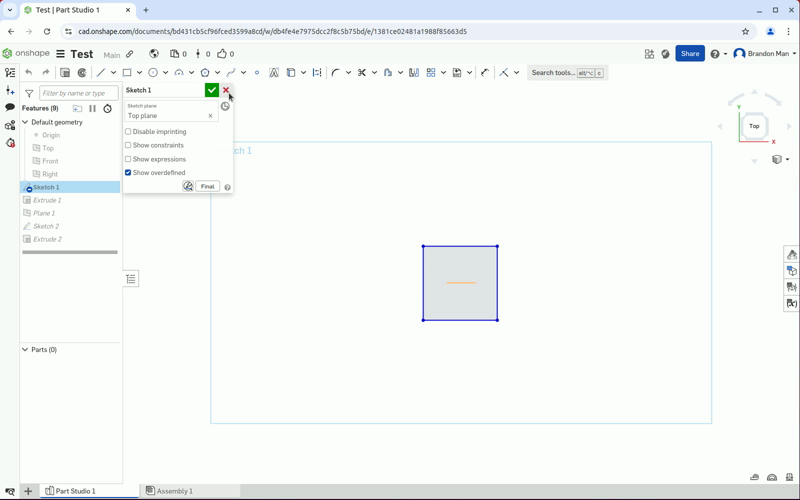
click(229, 92)
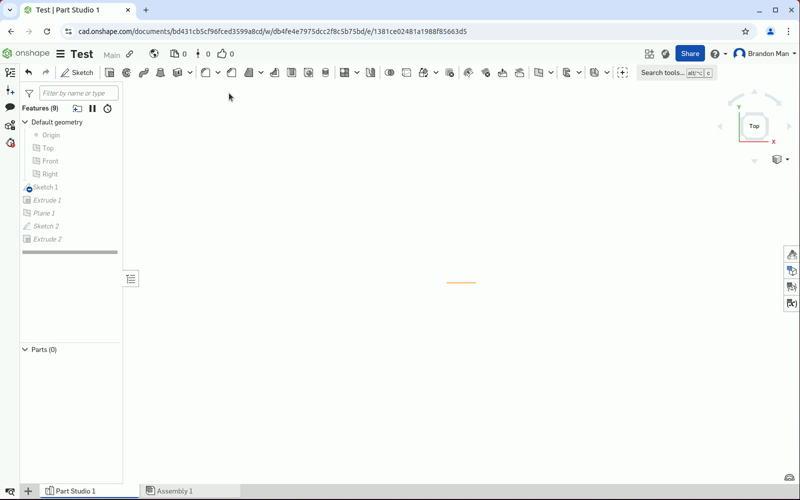
mouse_move(73, 352)
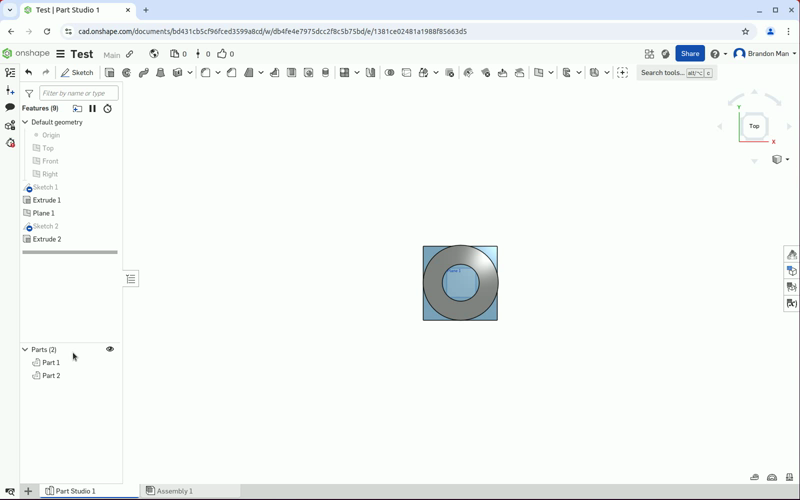
key(y)
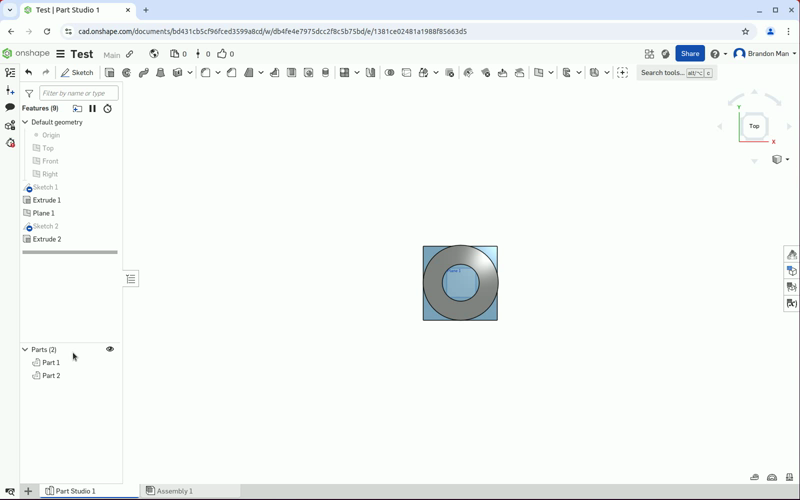
key(shift+p)
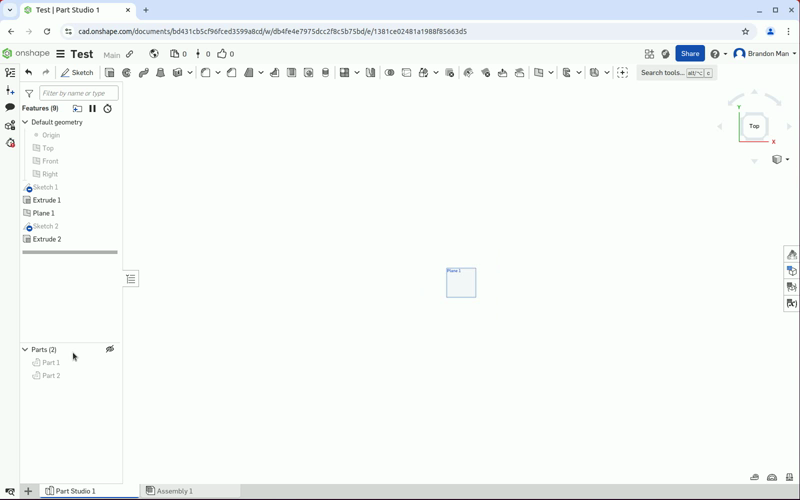
key(space)
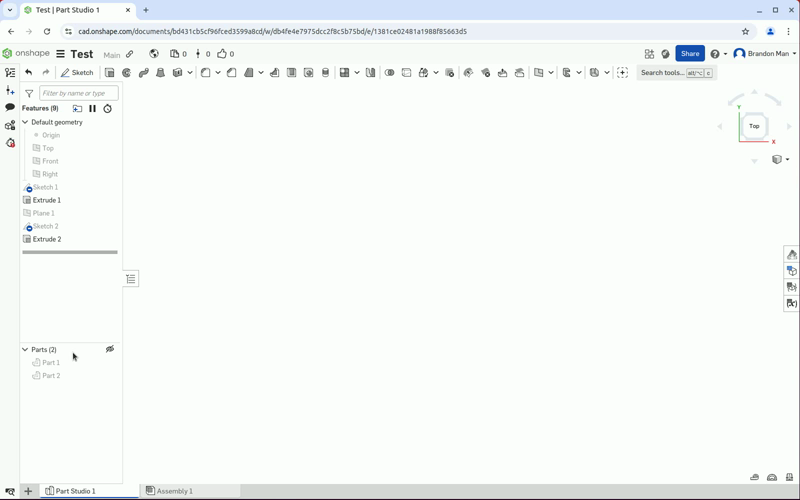
key_down(shift)
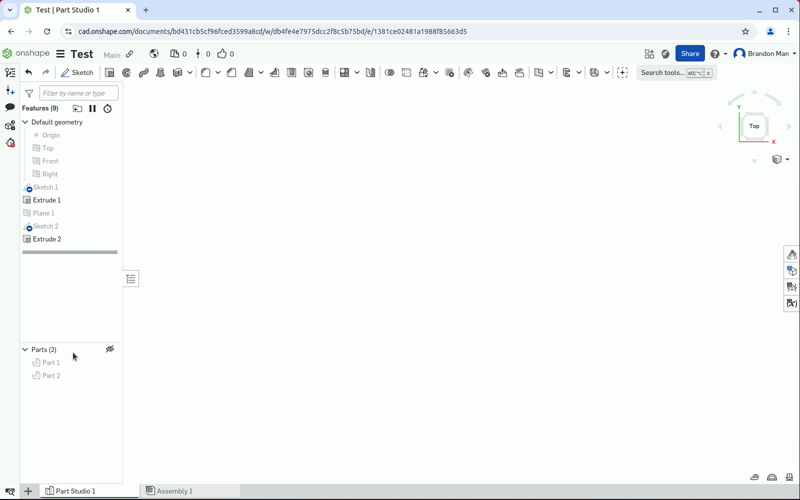
key(up)
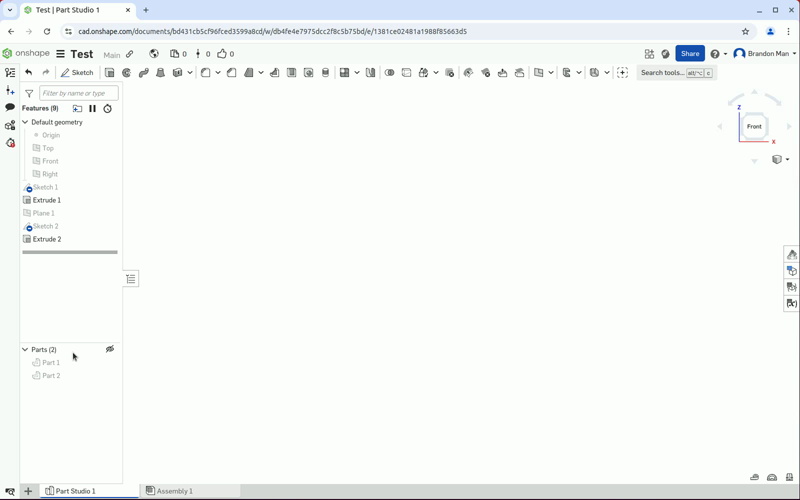
key_up(shift)
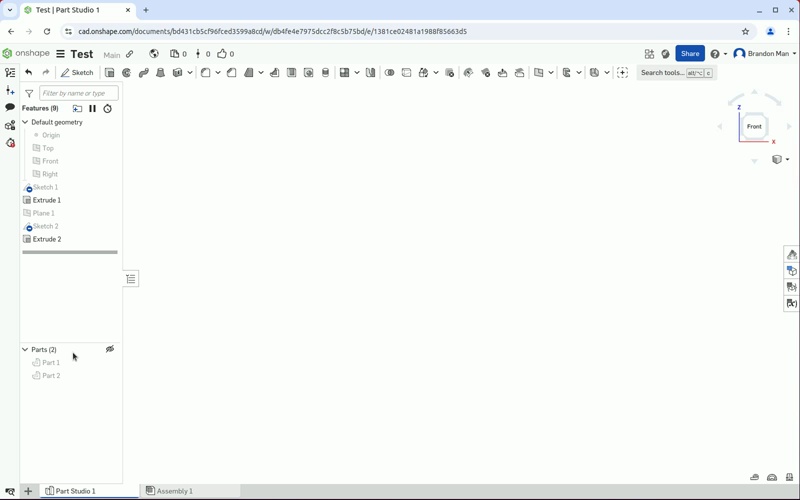
mouse_move(73, 352)
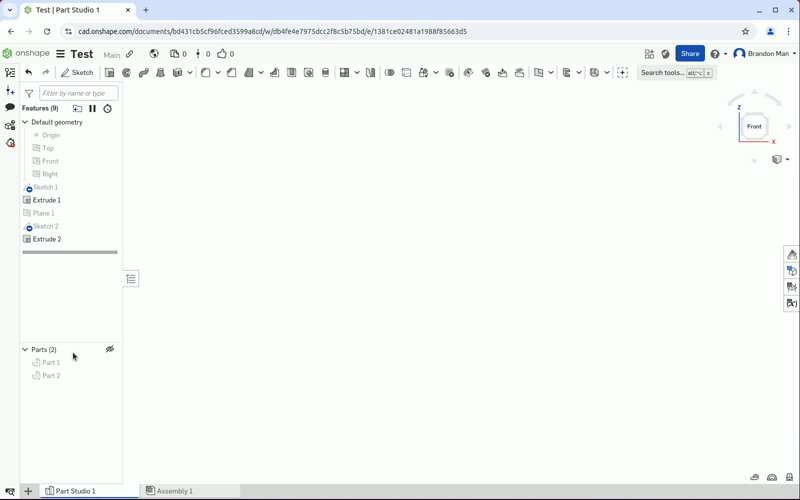
key(shift+y)
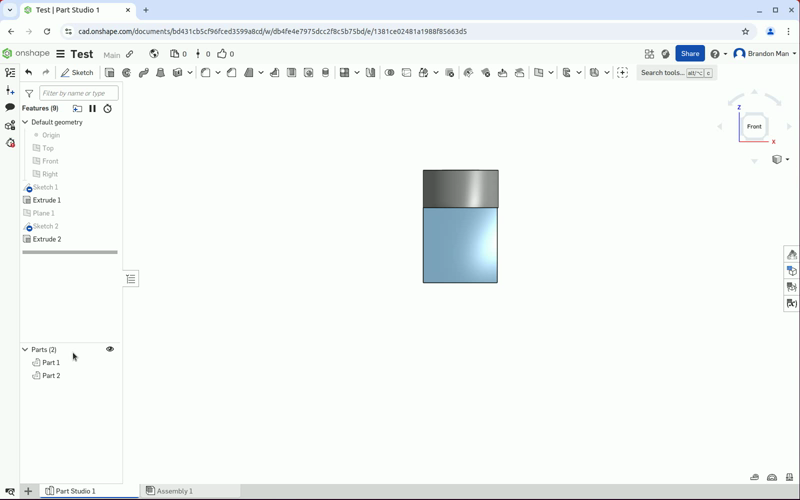
mouse_move(541, 75)
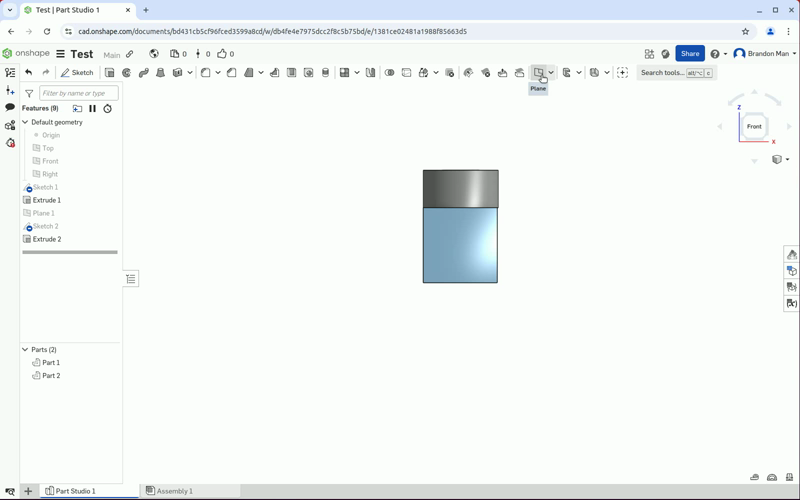
click(541, 75)
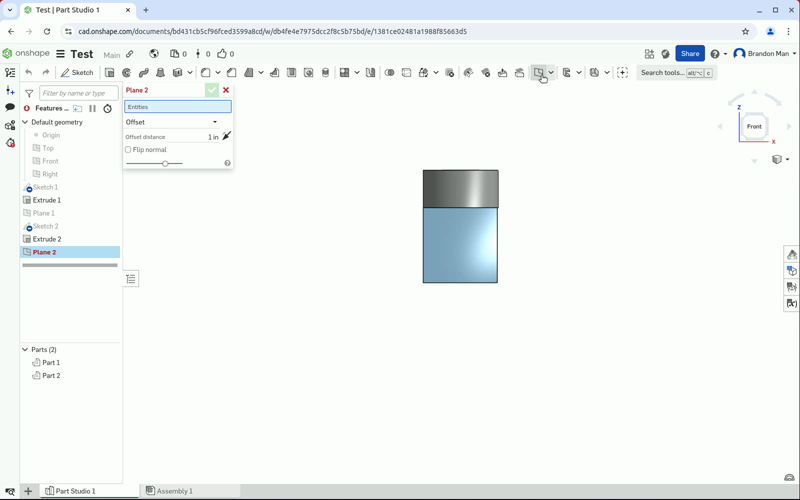
mouse_move(73, 163)
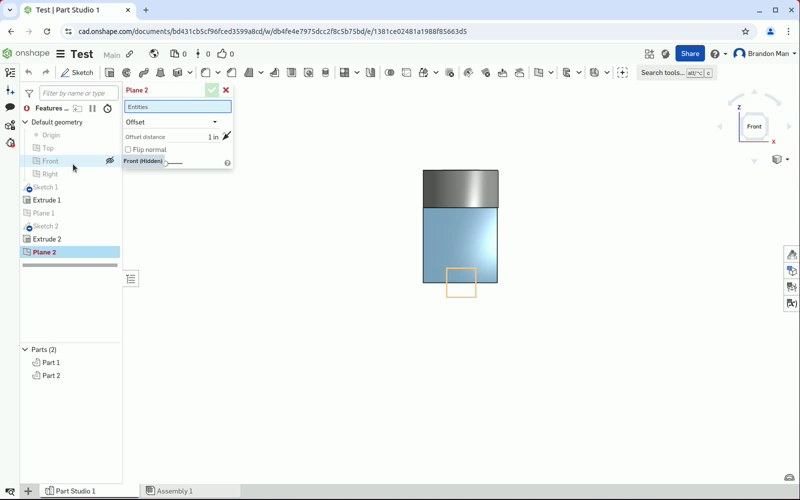
click(73, 163)
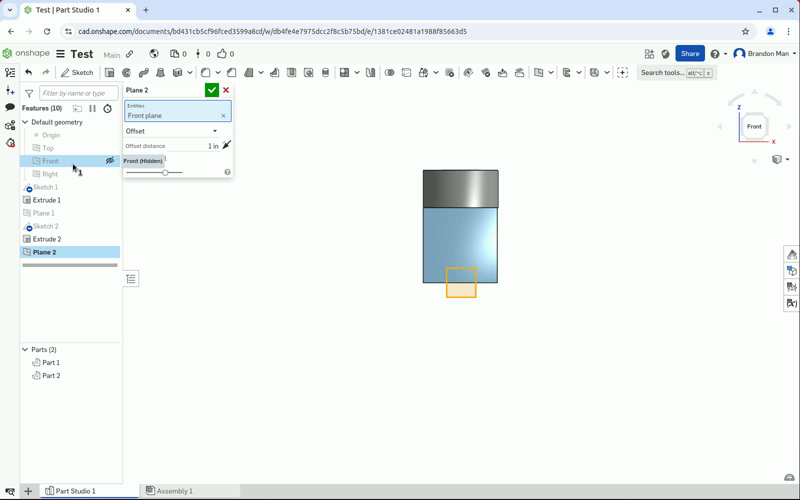
key(tab, 2)
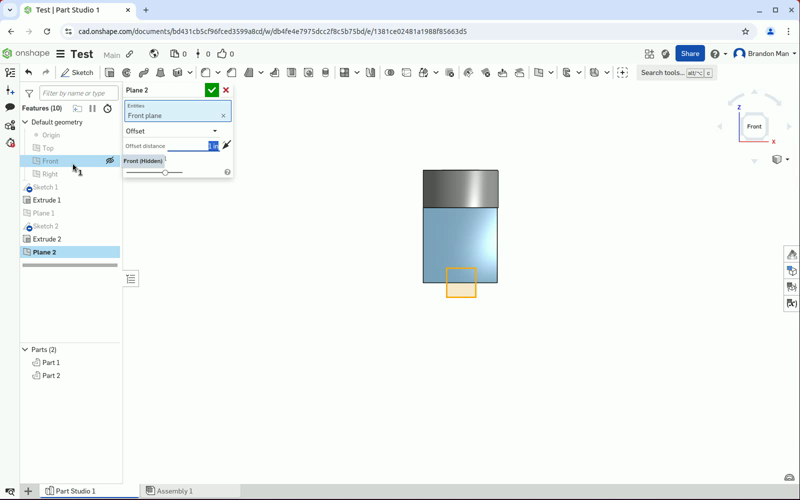
text(7.703)
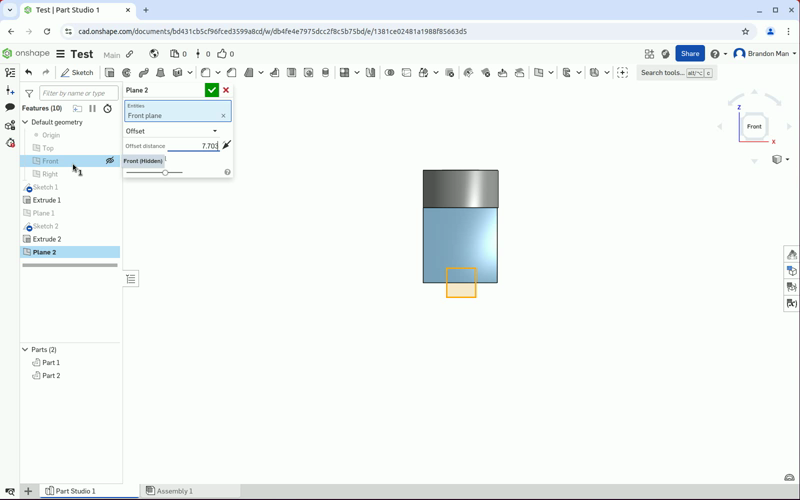
key(enter, 2)
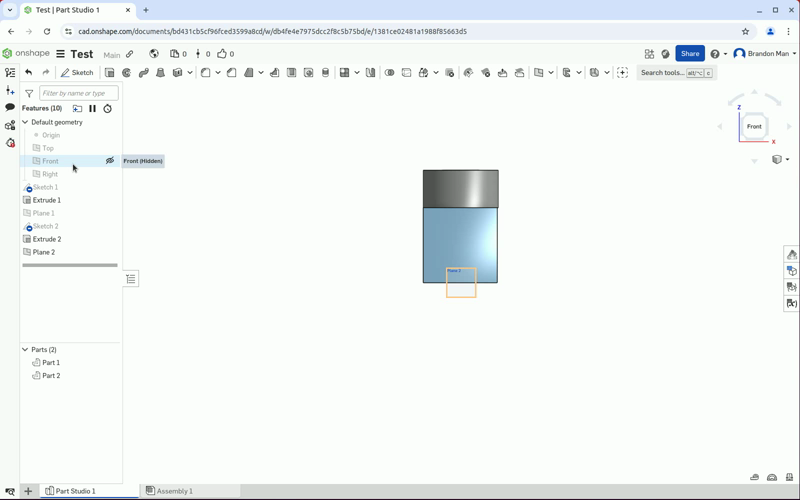
key(shift+s)
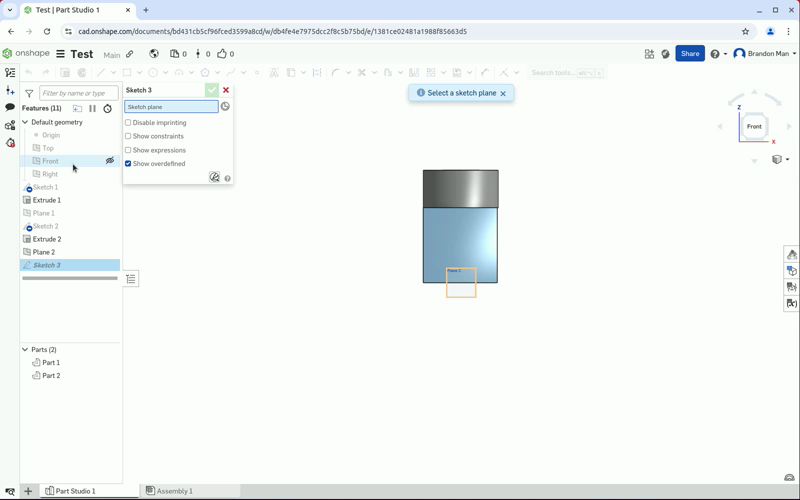
mouse_move(73, 254)
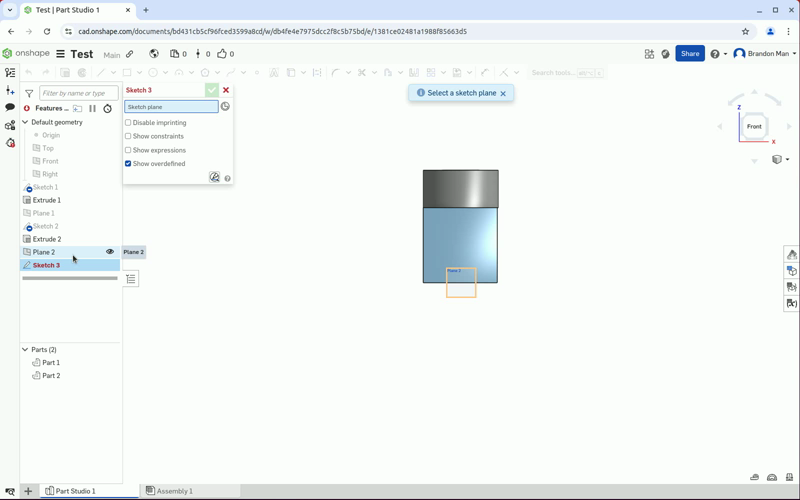
click(73, 254)
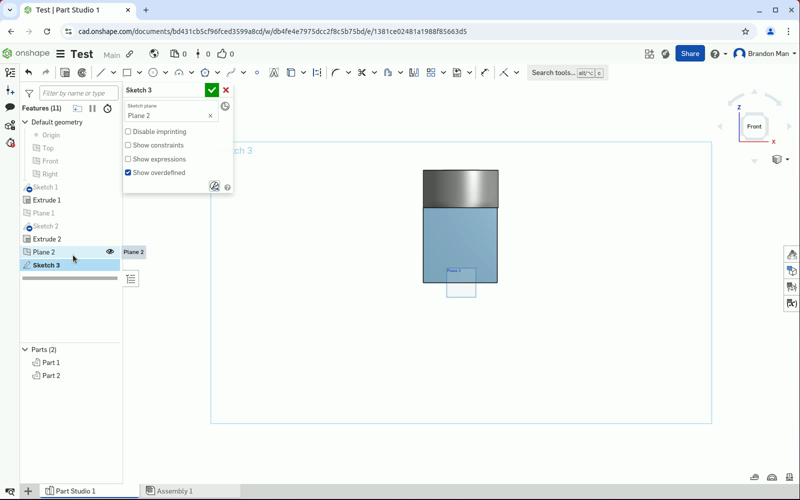
mouse_move(73, 352)
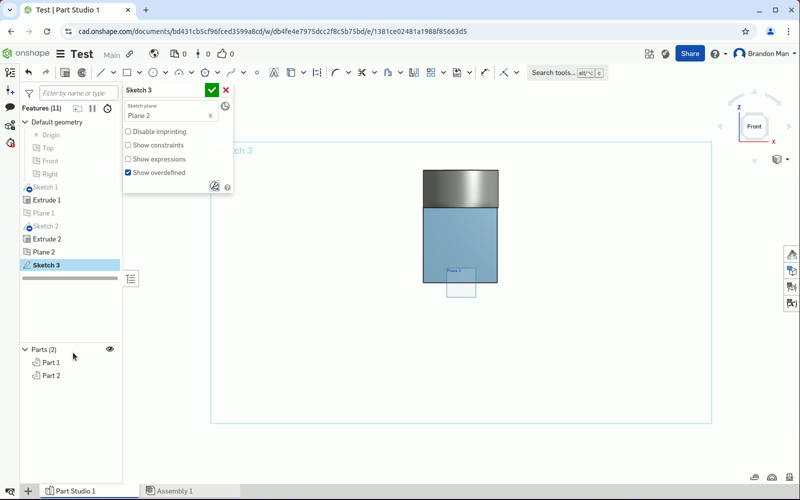
key(y)
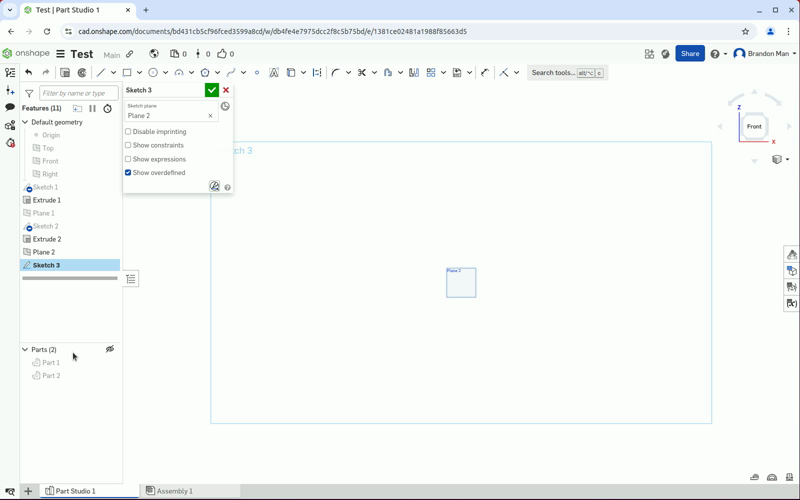
key(c)
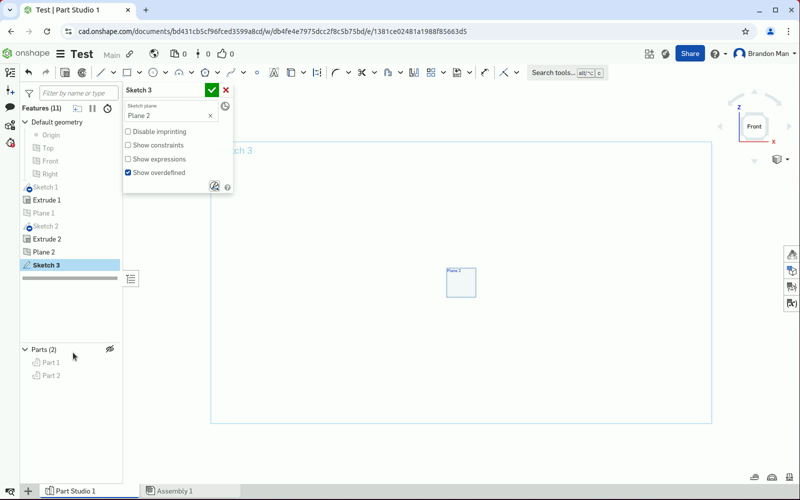
key_down(shift)
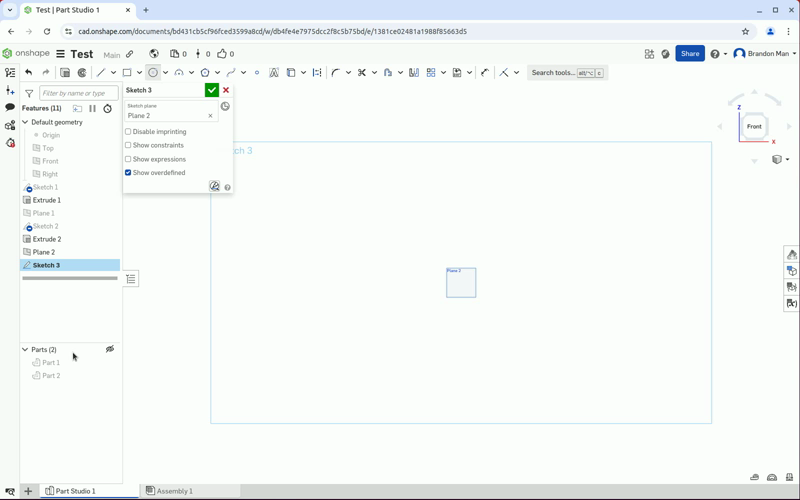
mouse_move(460, 245)
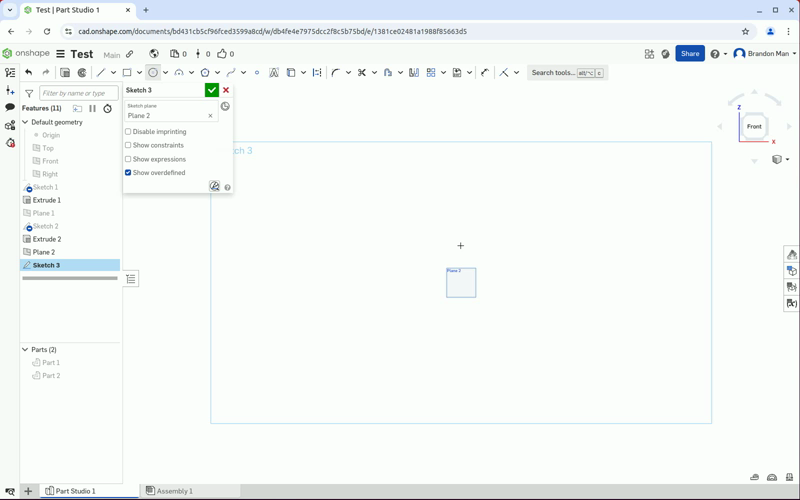
click(460, 245)
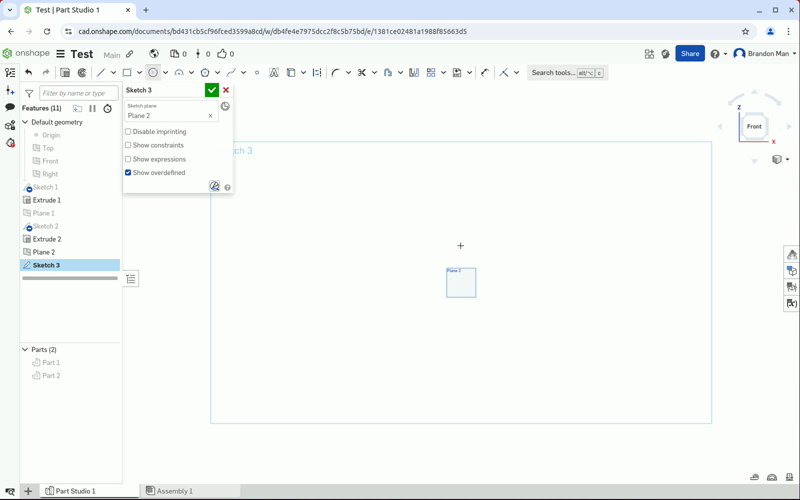
key_up(shift)
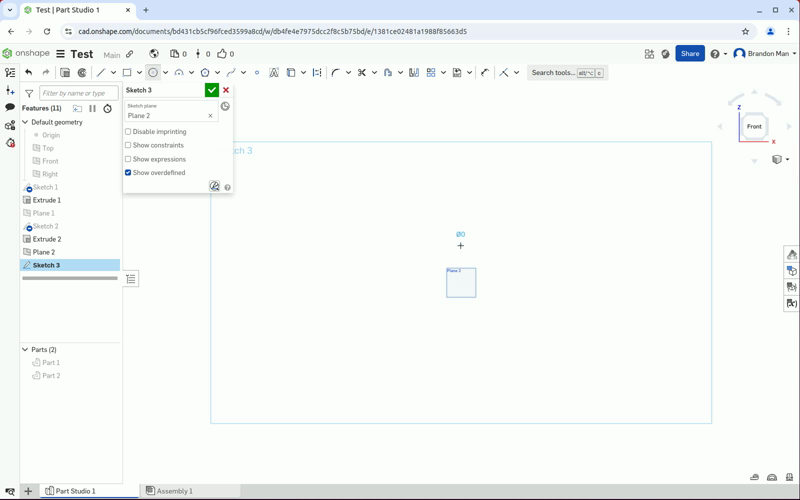
mouse_move(498, 245)
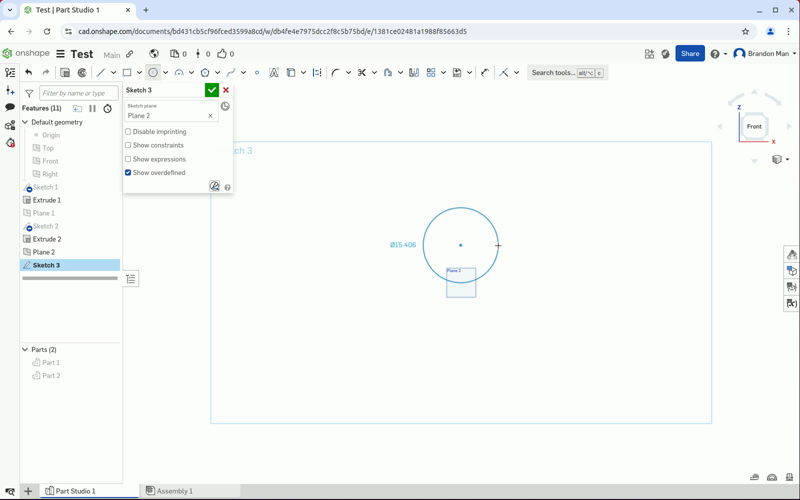
click(498, 245)
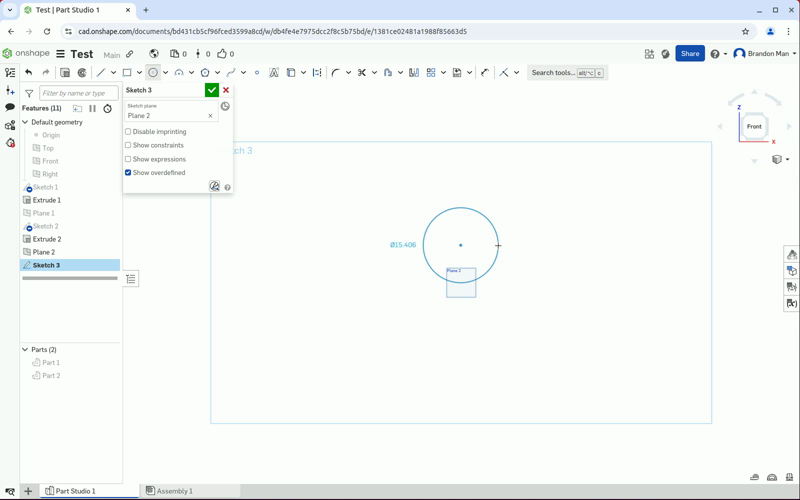
key(esc)
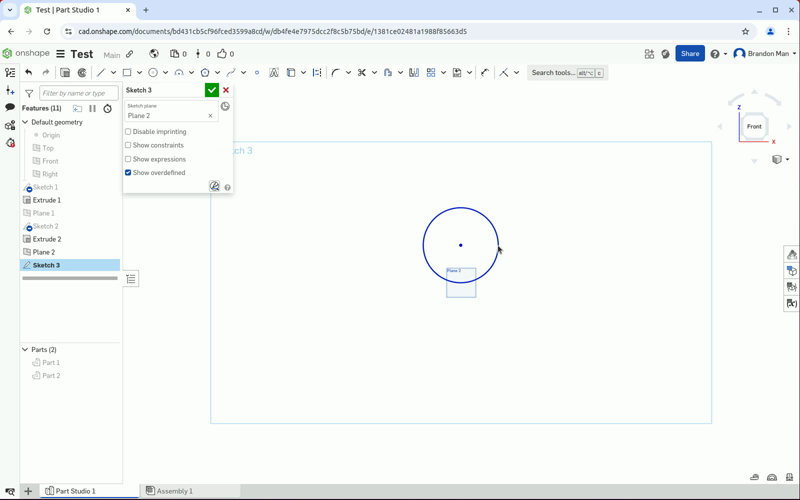
key(c)
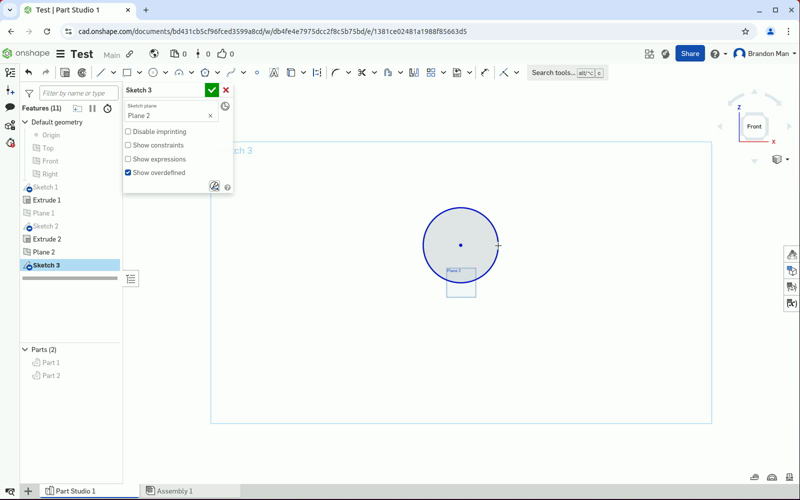
key_down(shift)
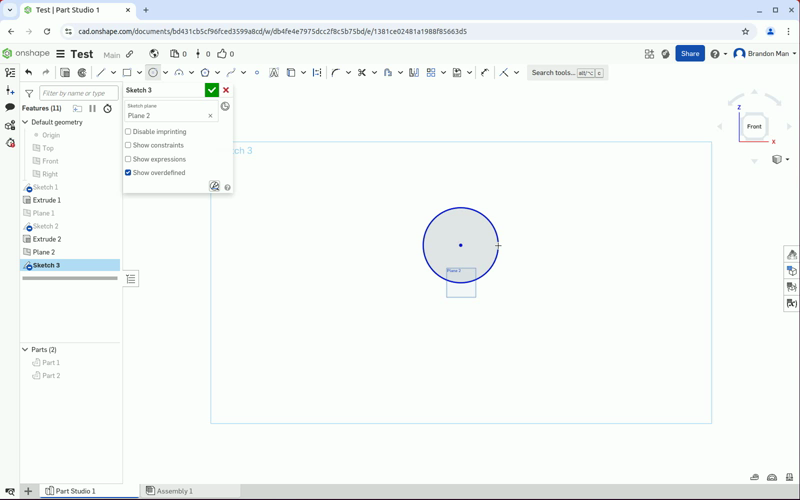
mouse_move(460, 245)
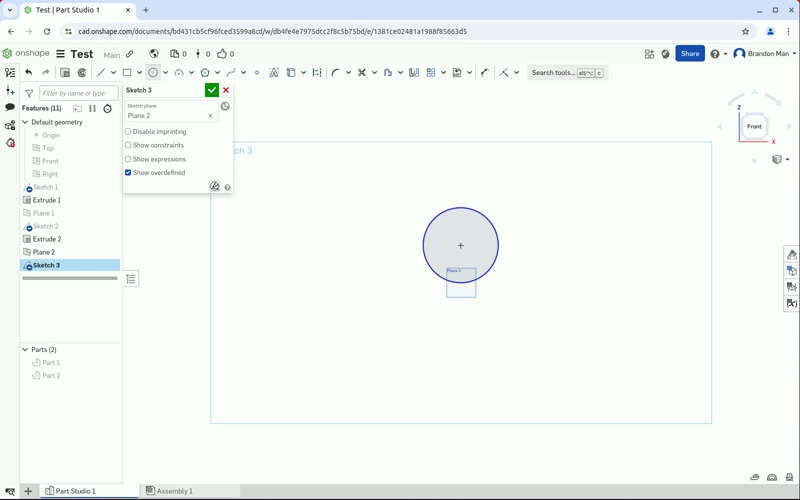
click(460, 245)
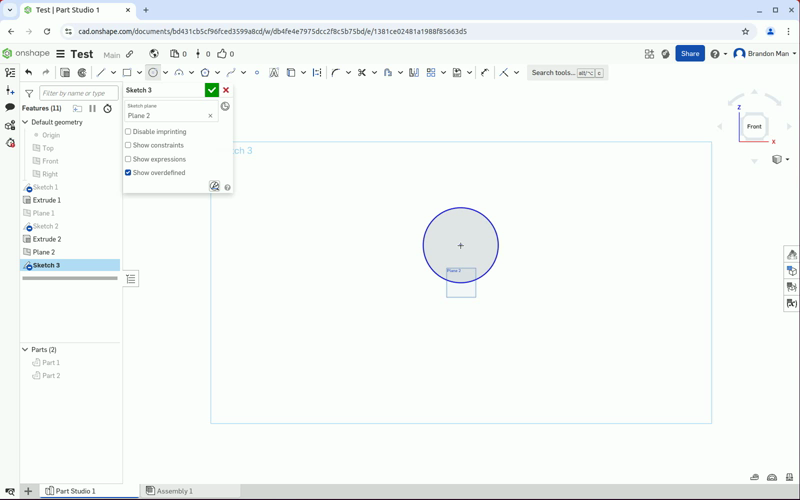
key_up(shift)
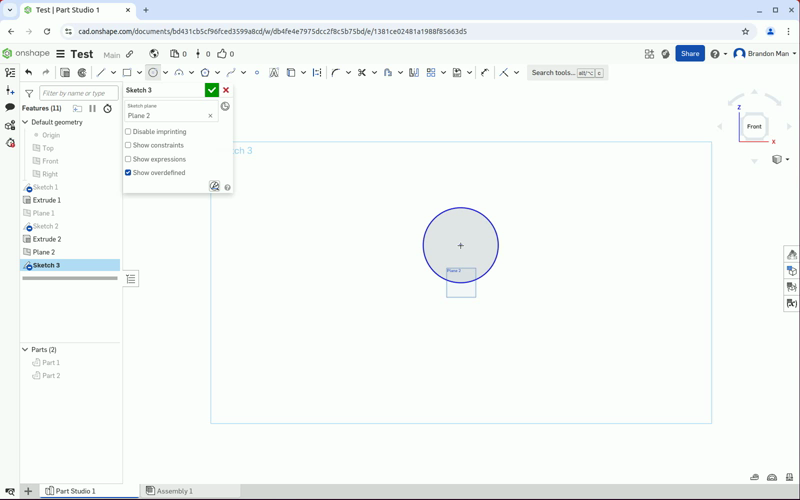
mouse_move(479, 245)
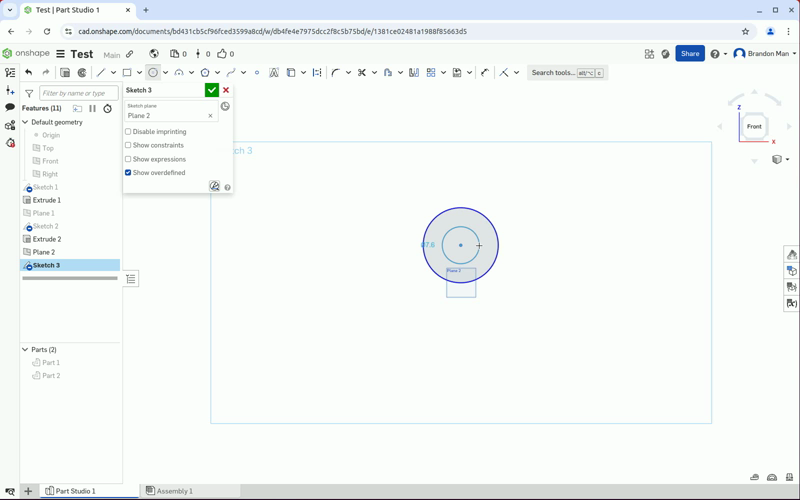
click(479, 245)
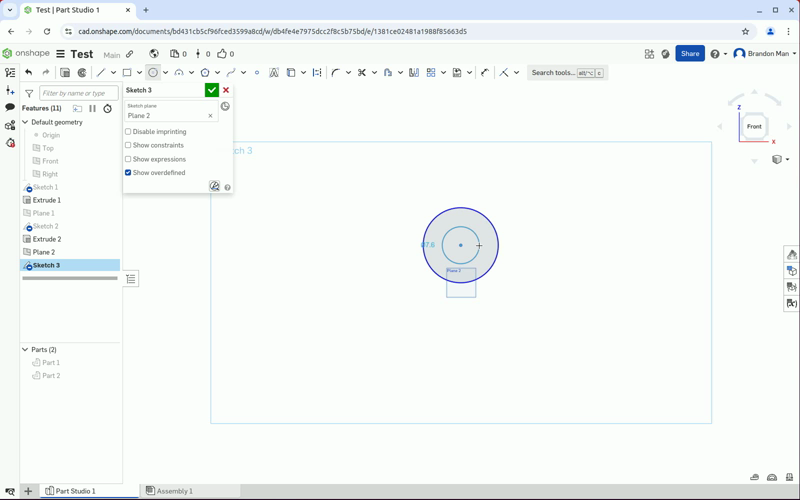
key(esc)
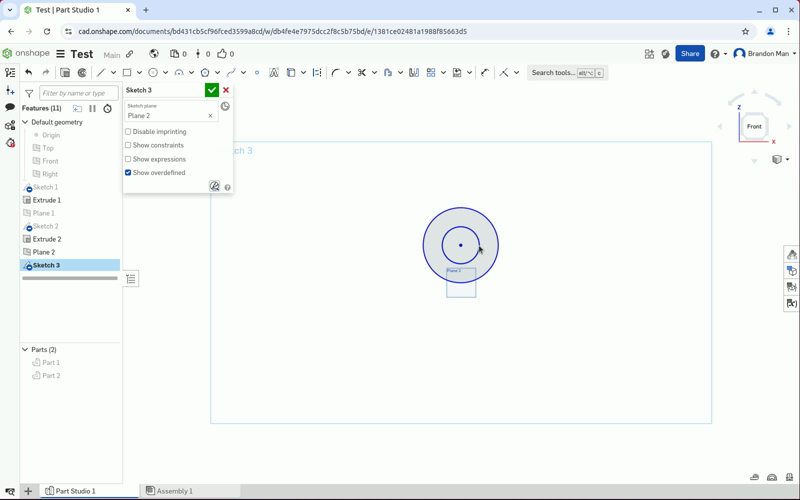
mouse_move(490, 262)
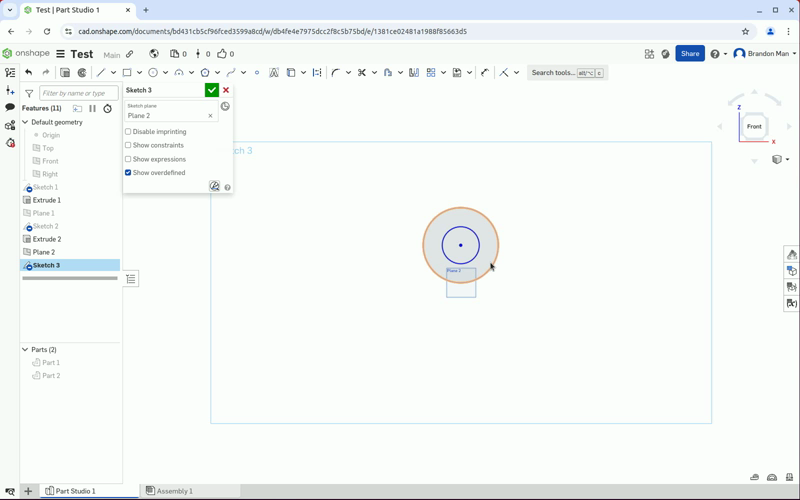
click(490, 262)
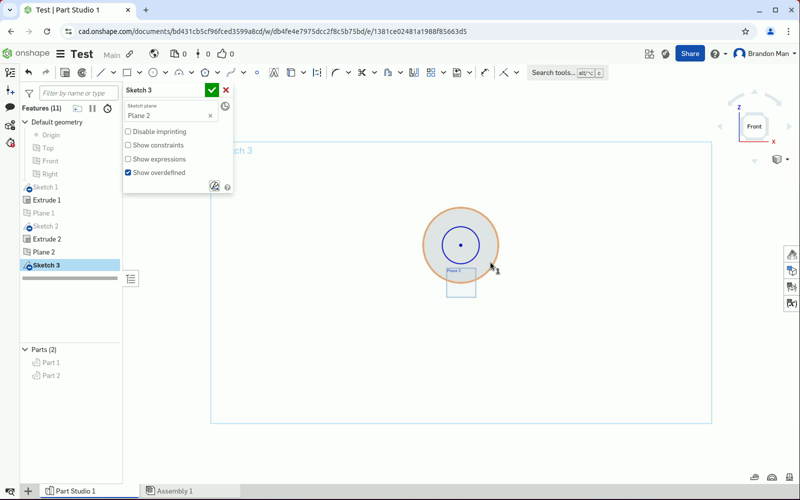
mouse_move(73, 352)
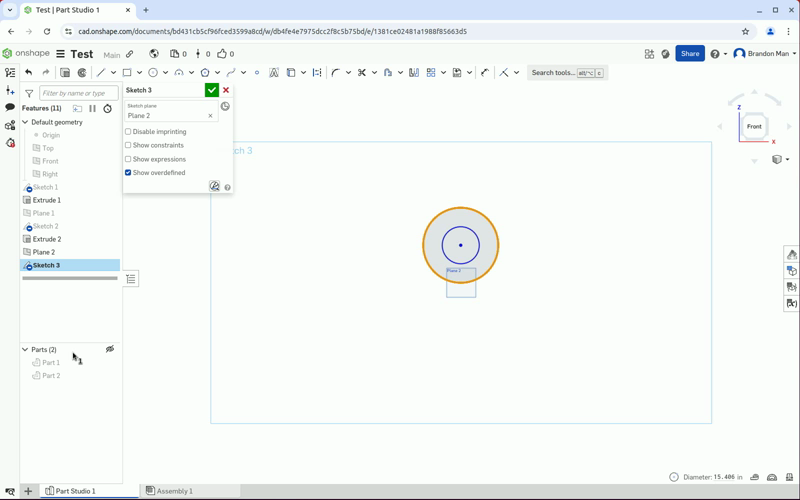
key(shift+y)
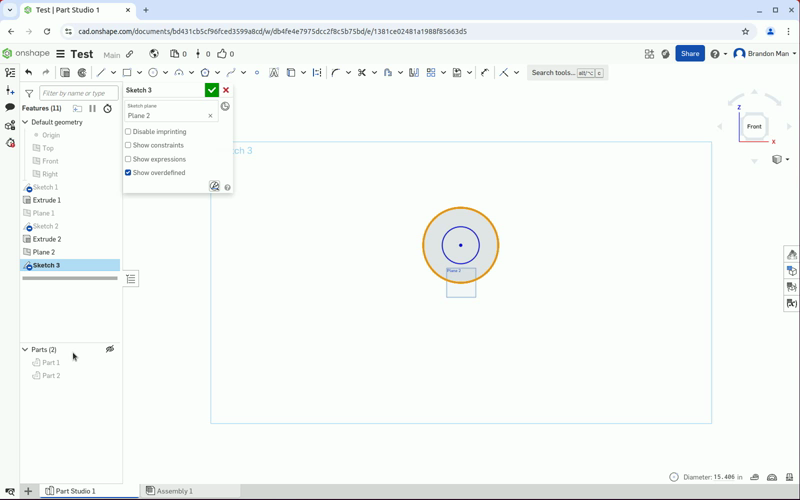
key(shift+e)
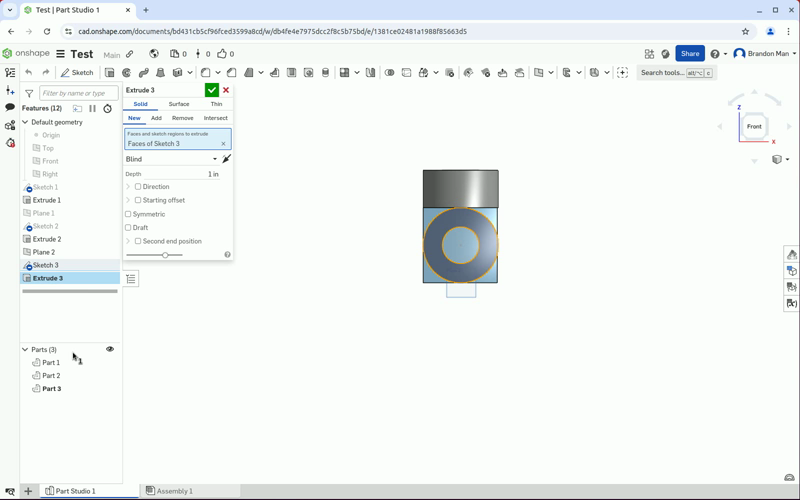
mouse_move(143, 106)
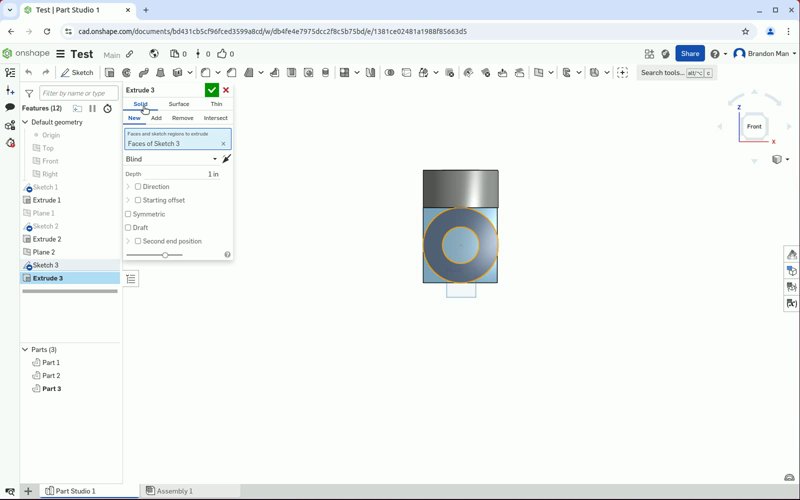
click(143, 106)
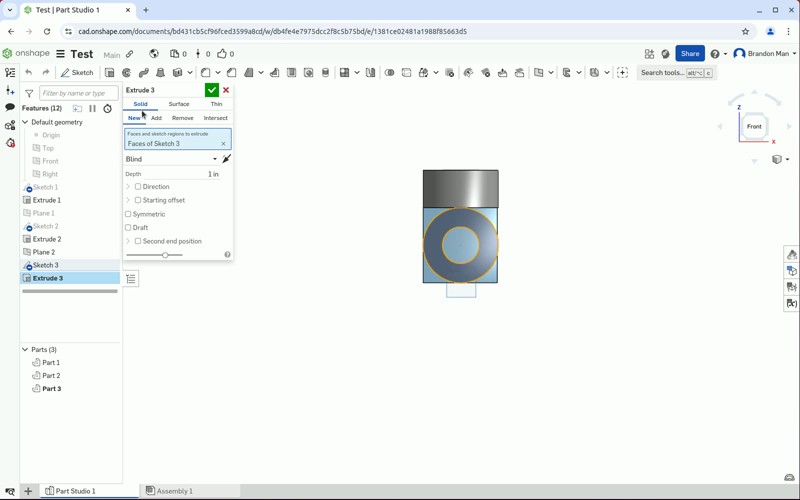
mouse_move(137, 120)
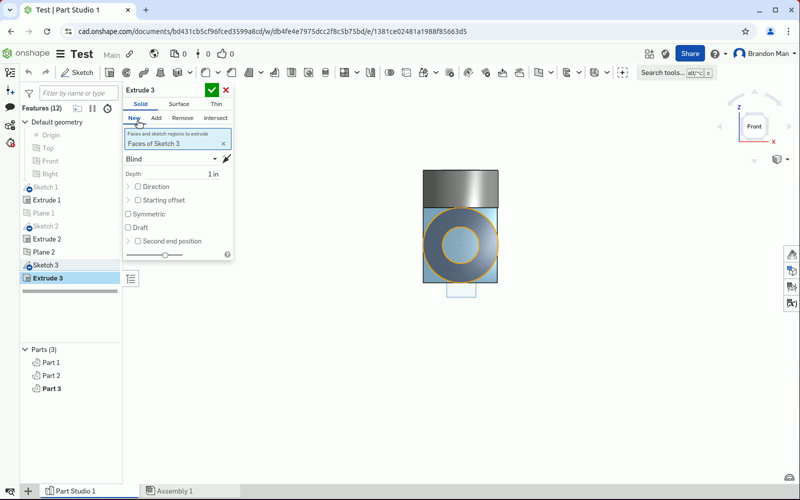
click(137, 120)
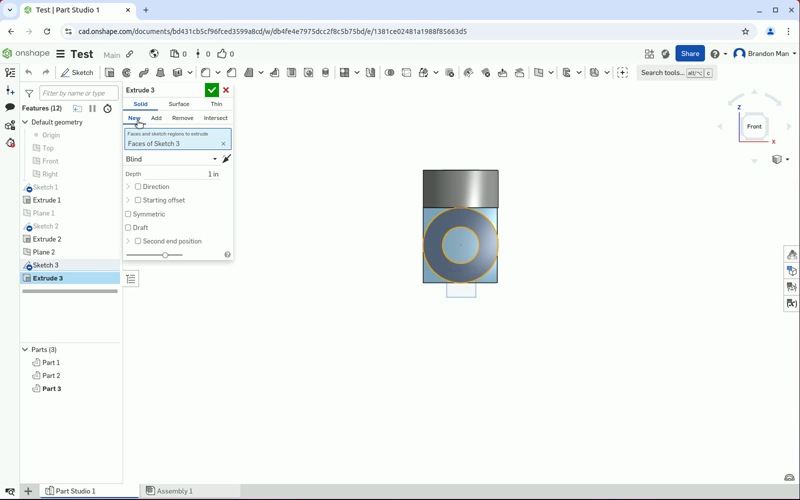
key(tab, 4)
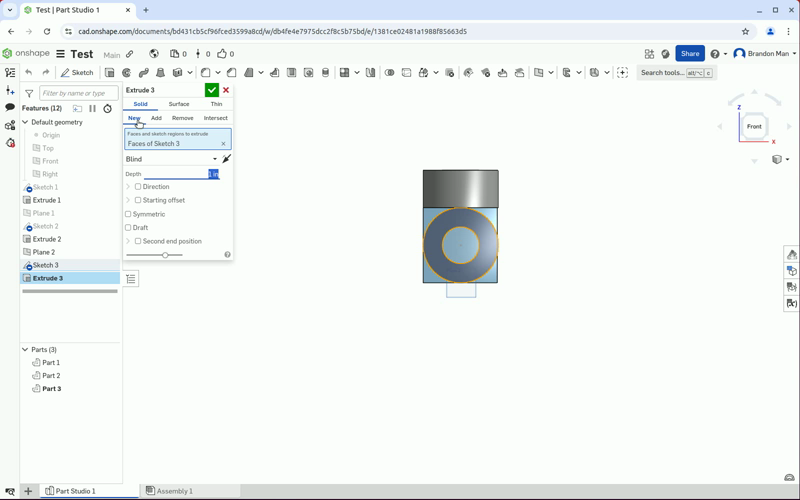
text(7.703)
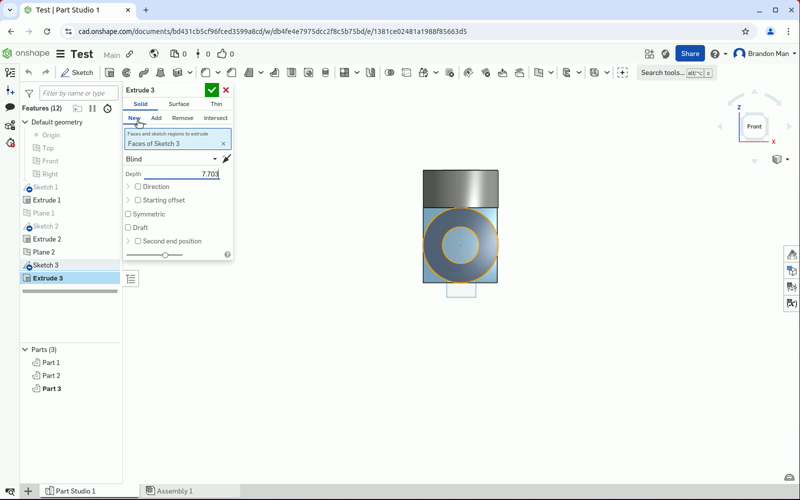
key(tab, 3)
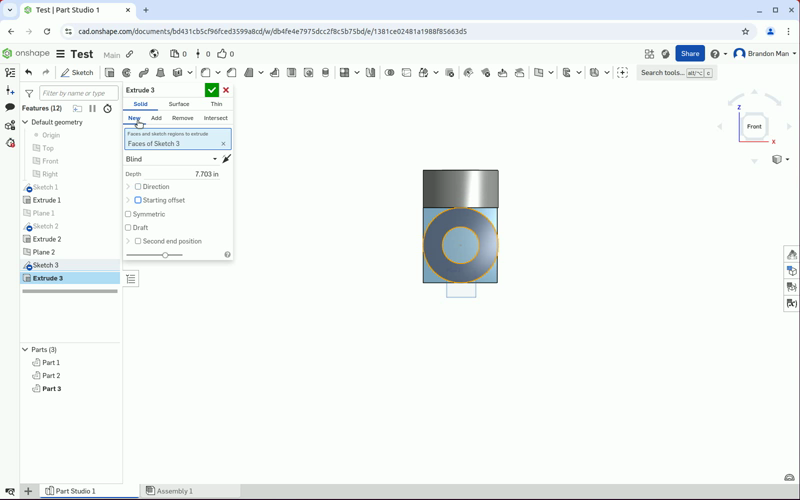
key(tab, 2)
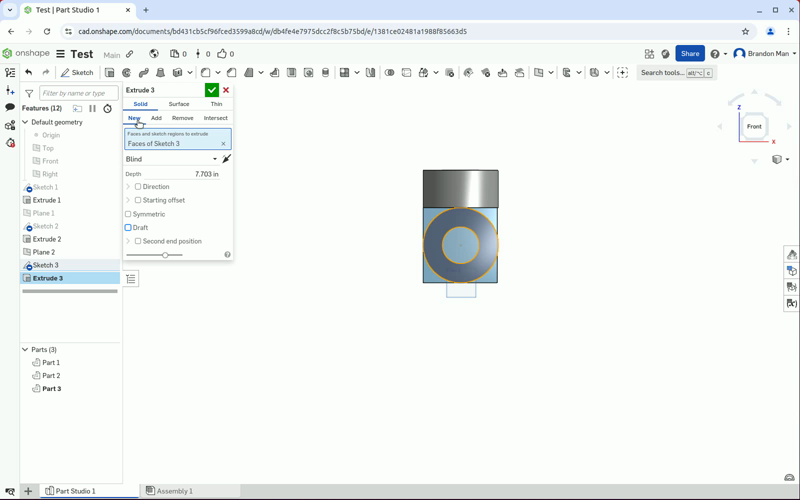
key(space)
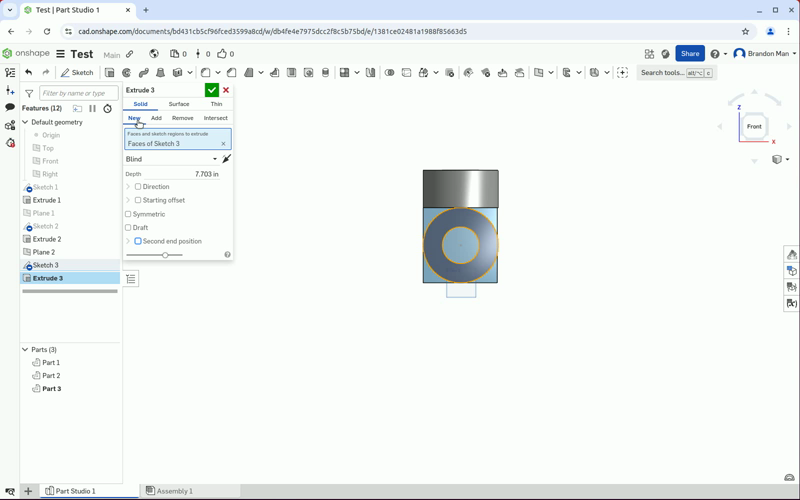
key(tab, 3)
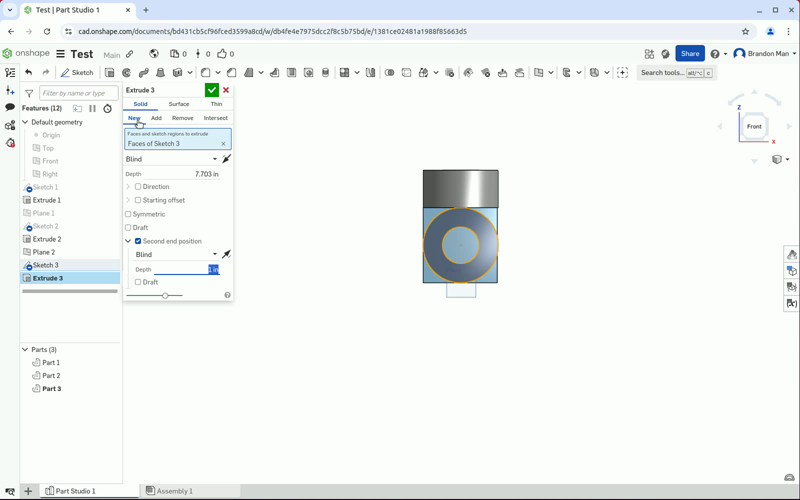
text(22.868)
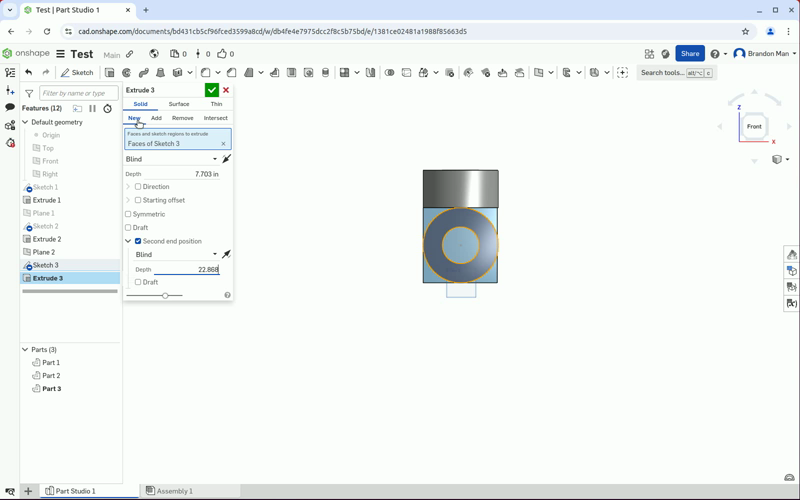
key(enter)
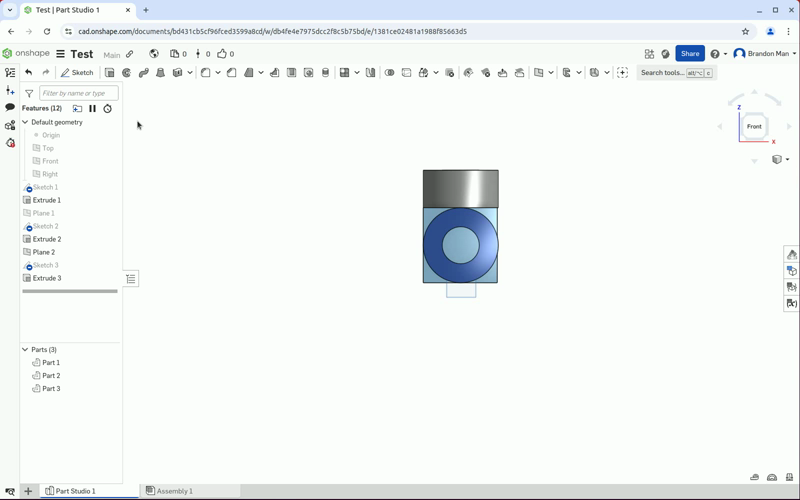
key(shift+h)
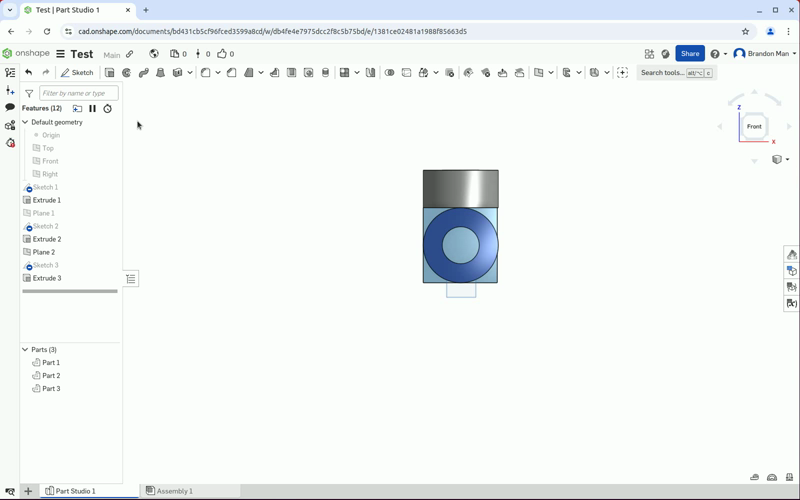
key(shift+h)
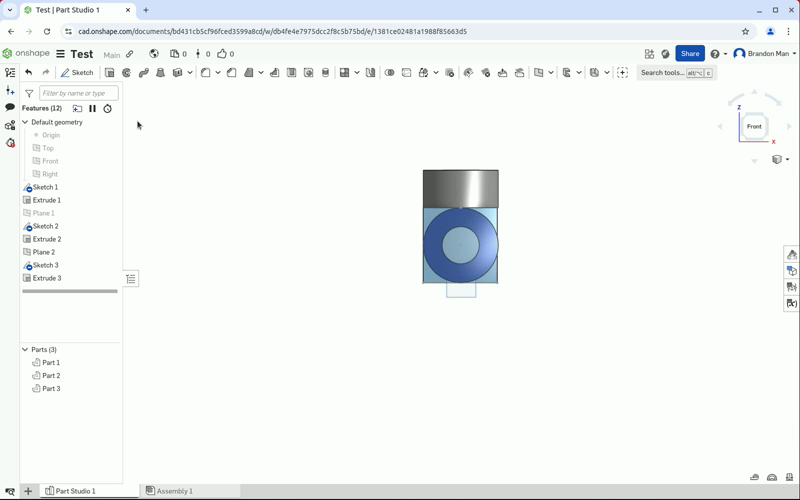
key(shift+7)
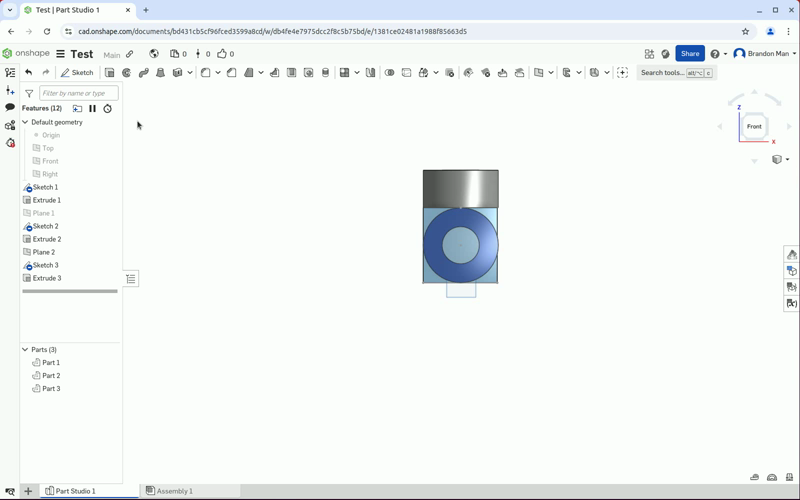
key(left, 2)
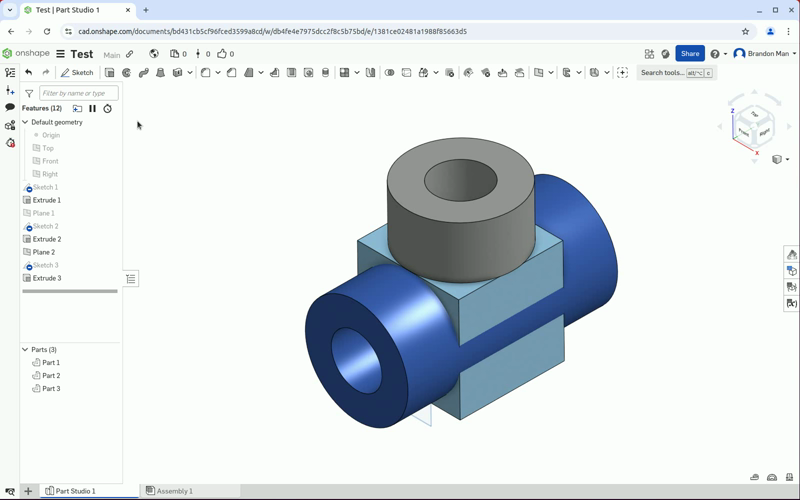
key(down, 2)
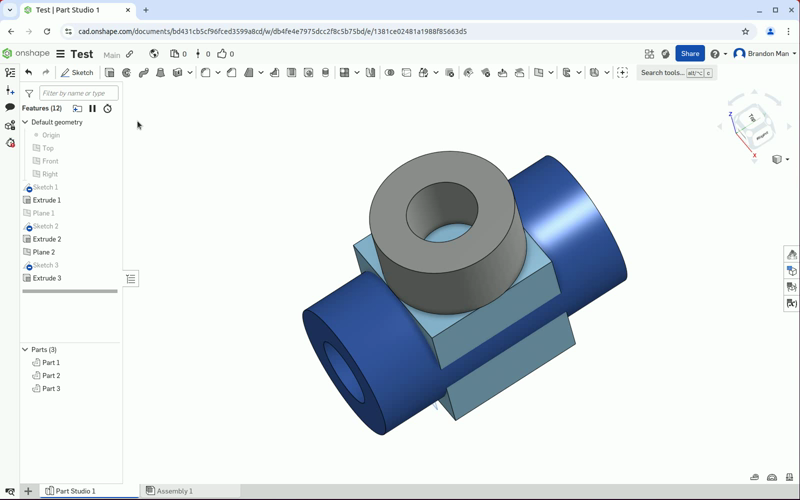
key(up, 2)
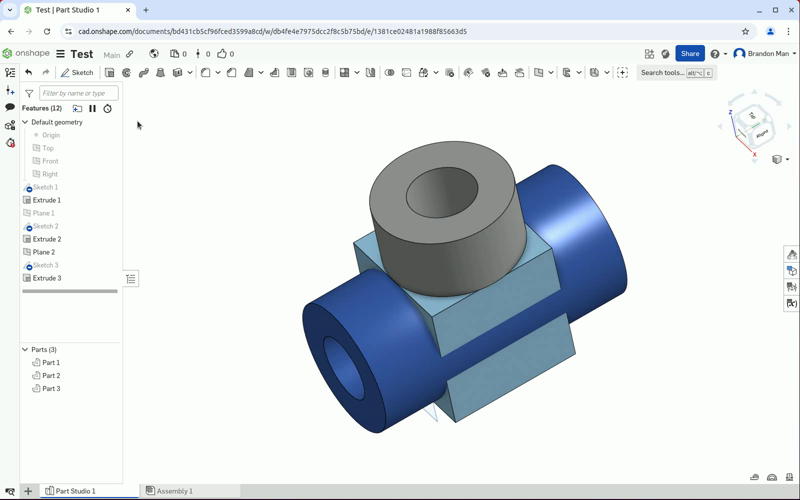
key(right, 2)
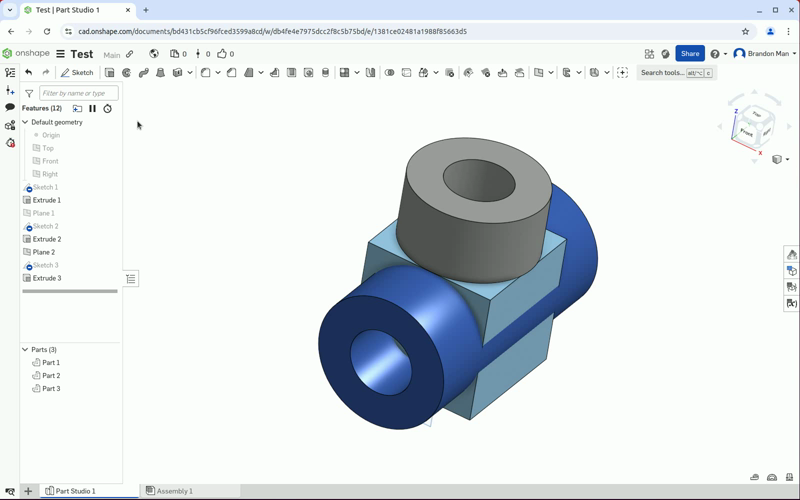
mouse_move(73, 189)
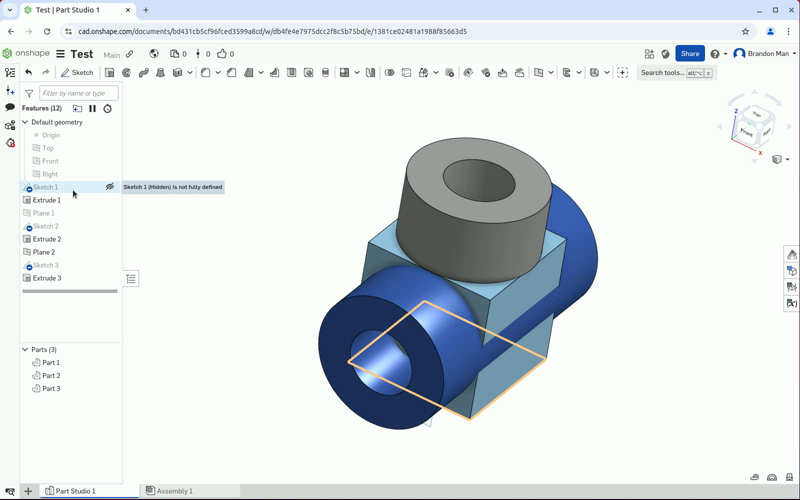
click(73, 189)